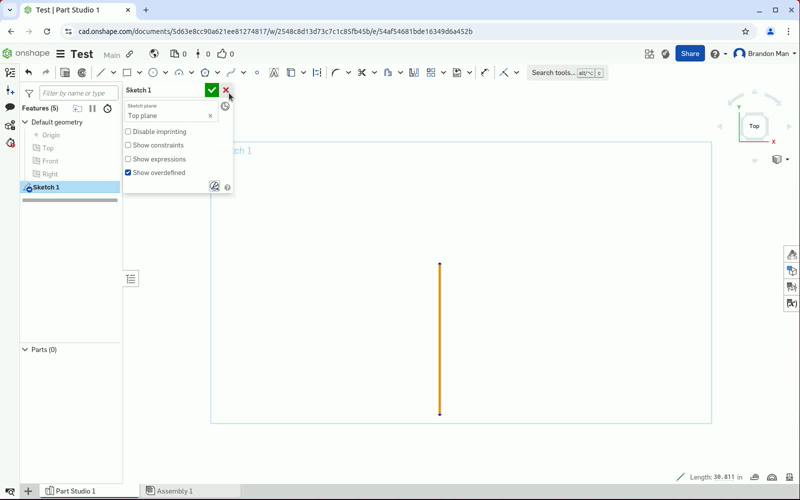
key(shift+h)
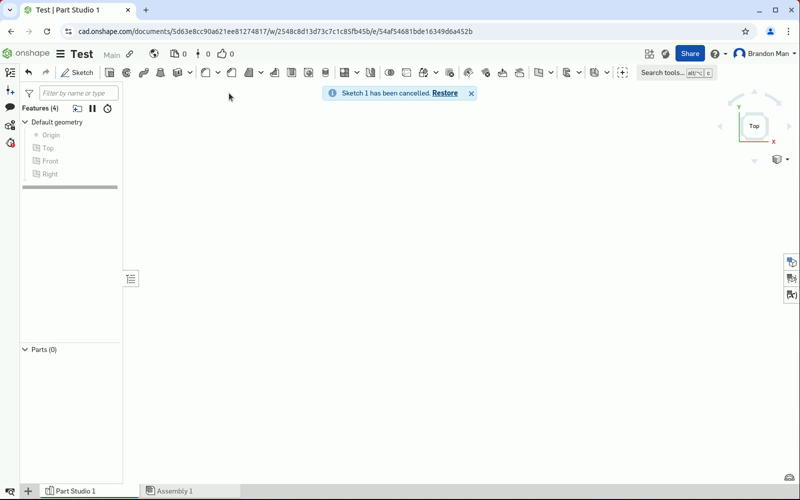
mouse_move(73, 352)
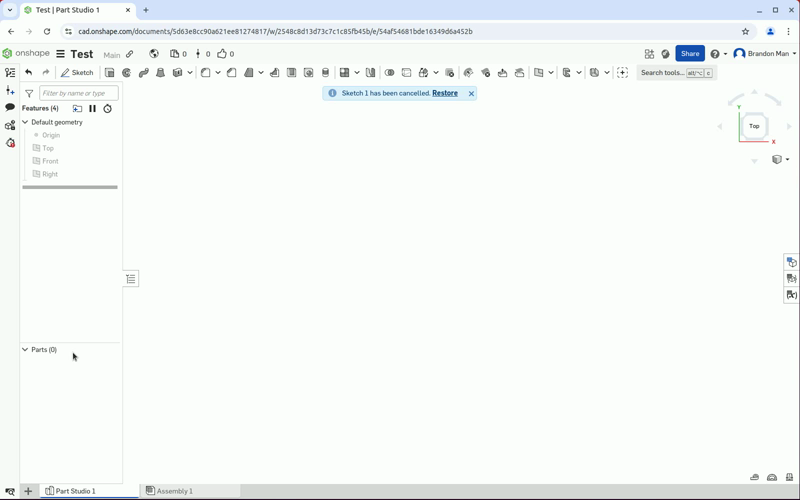
key(y)
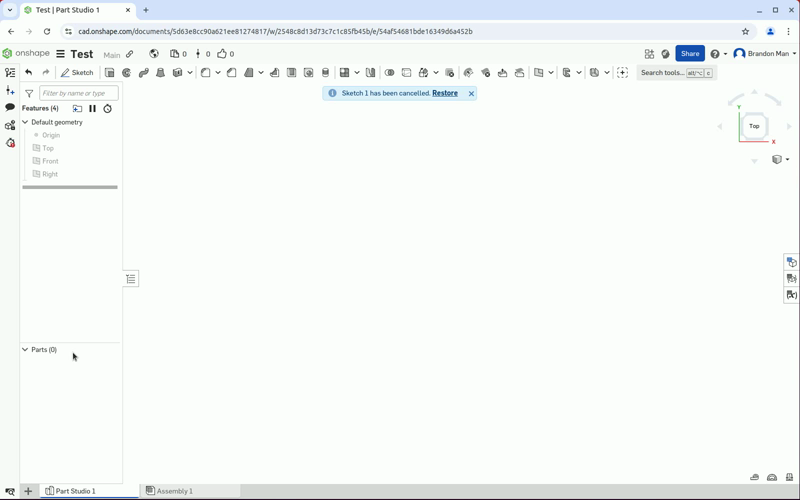
key(shift+p)
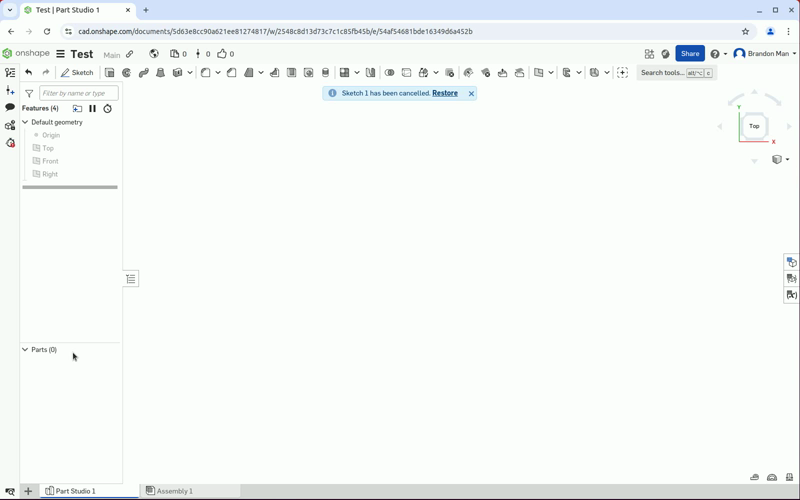
key(space)
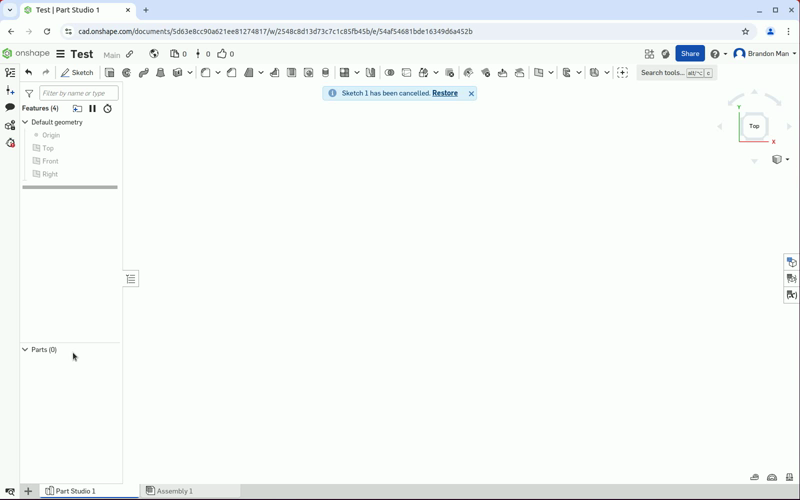
key_down(shift)
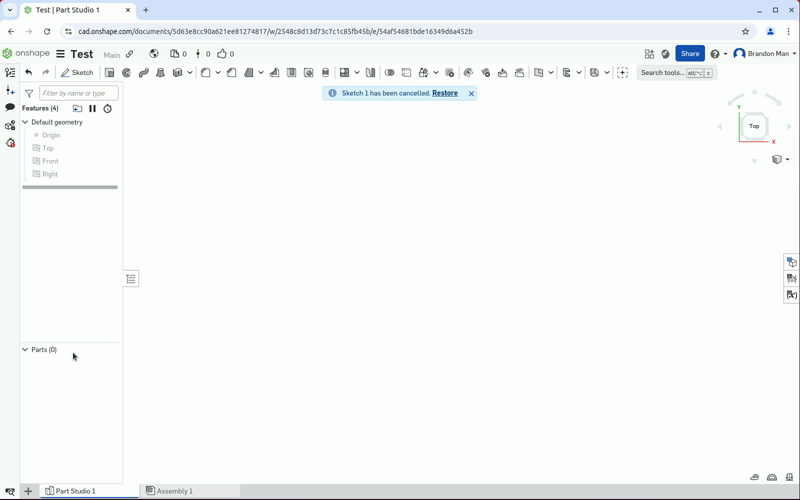
key(up)
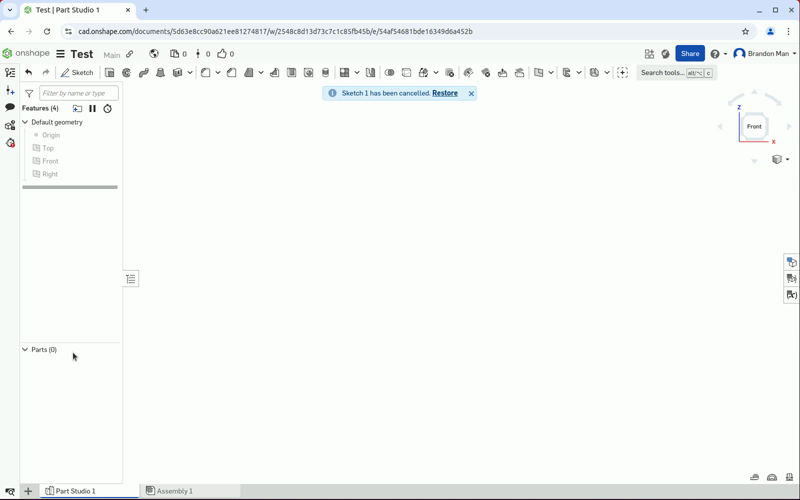
key_up(shift)
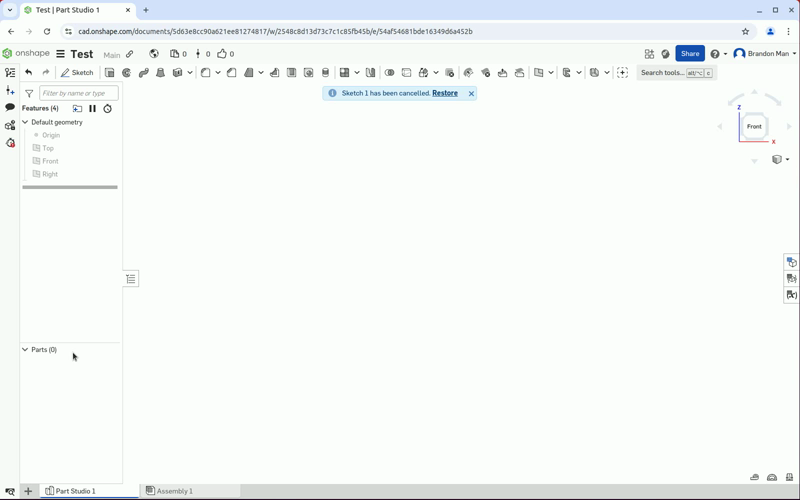
mouse_move(73, 352)
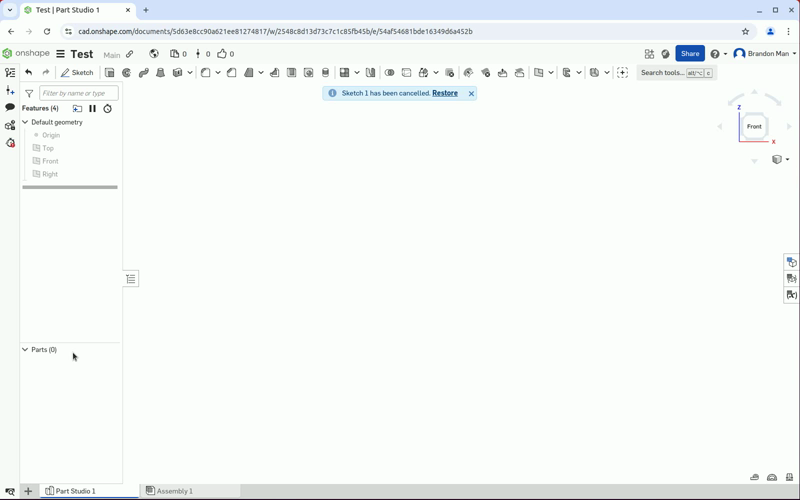
key(shift+y)
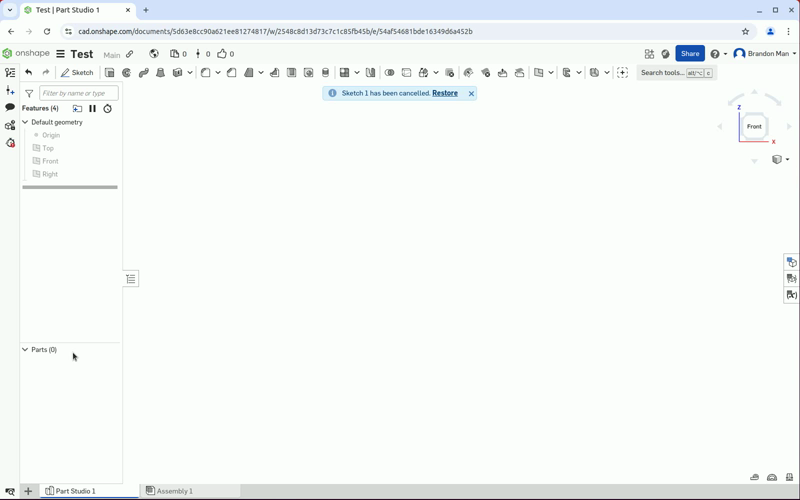
key(shift+s)
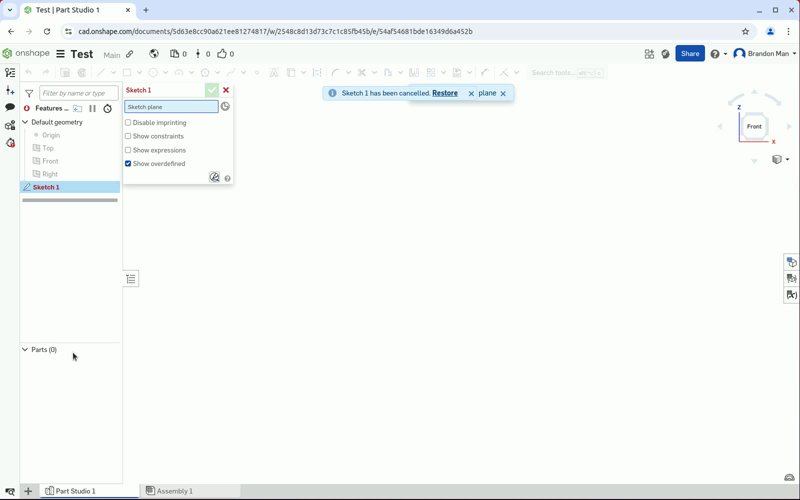
mouse_move(73, 163)
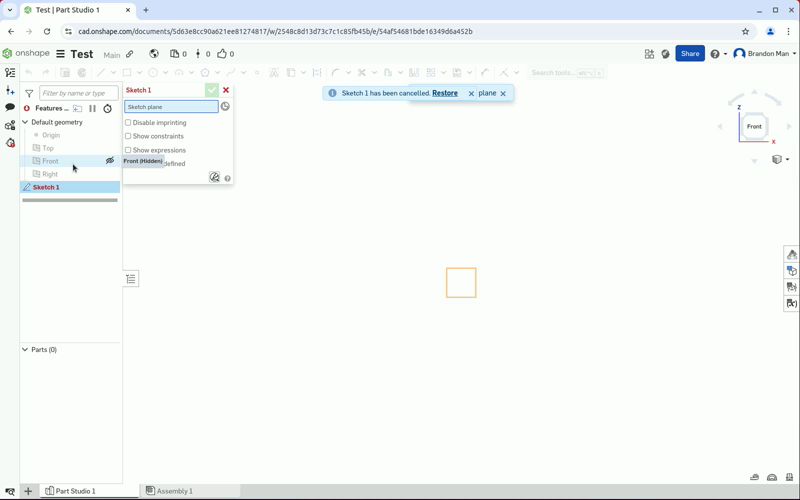
click(73, 163)
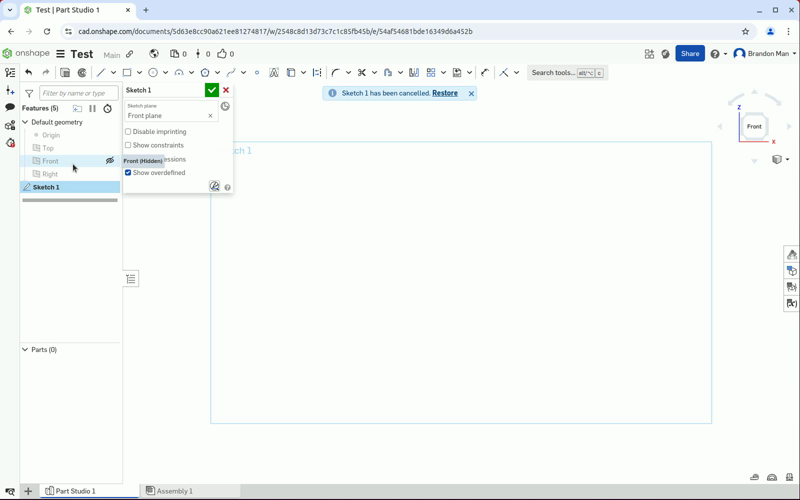
mouse_move(73, 352)
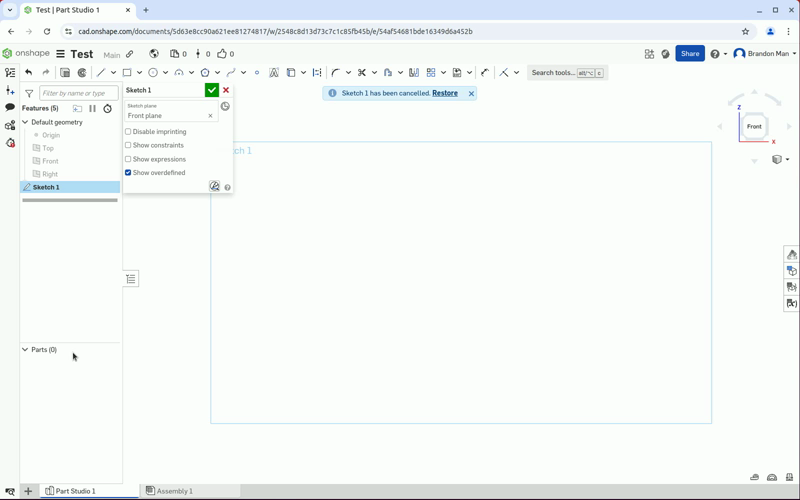
key(y)
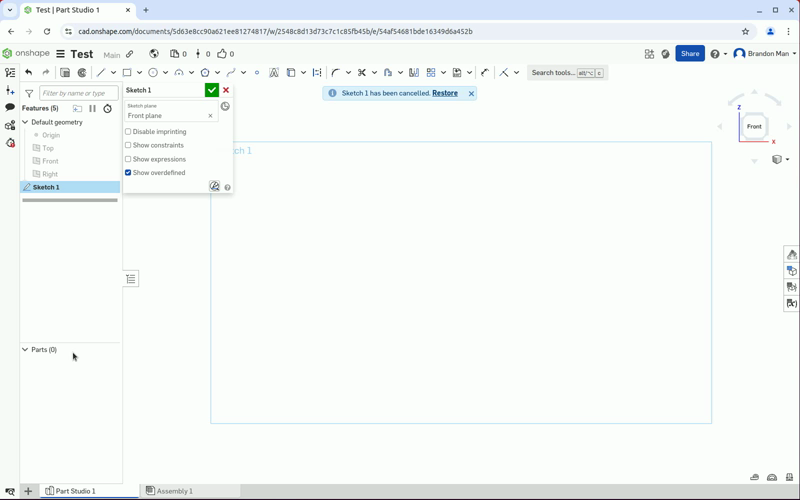
key(l)
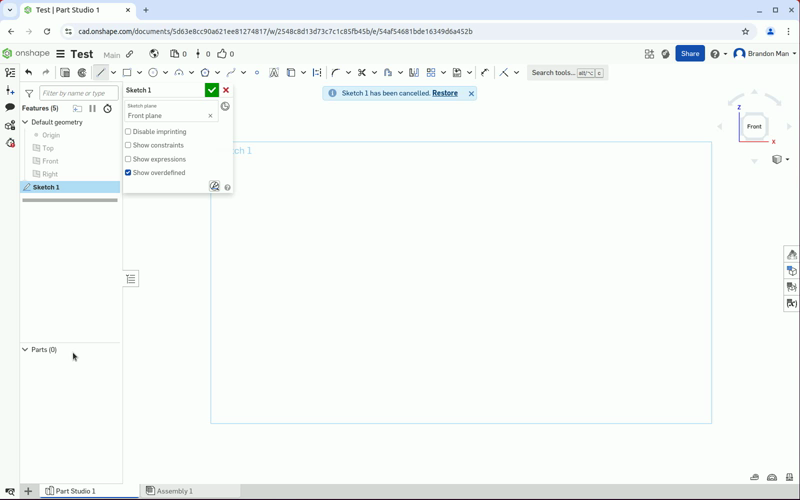
key_down(shift)
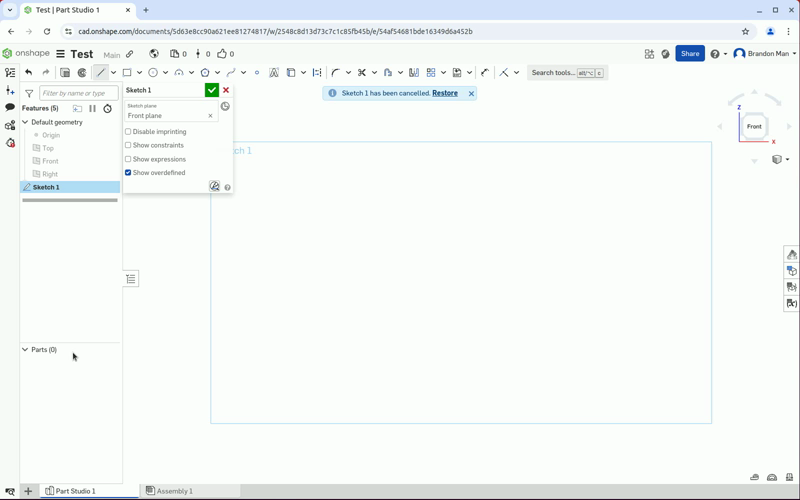
mouse_move(358, 282)
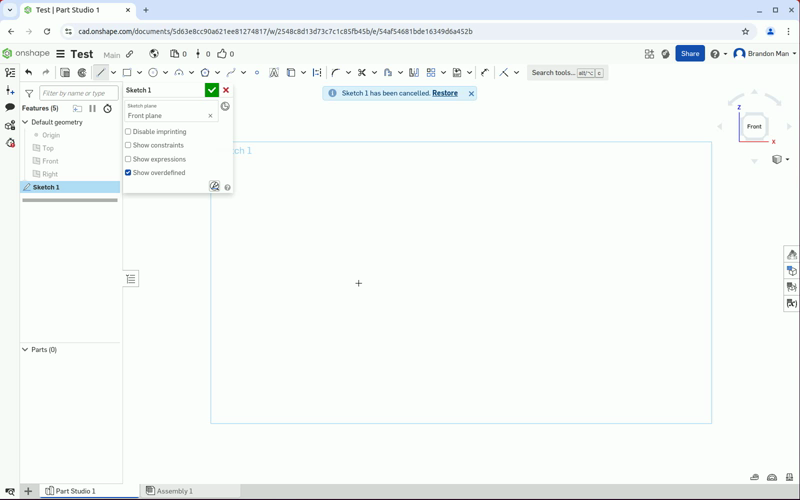
click(358, 282)
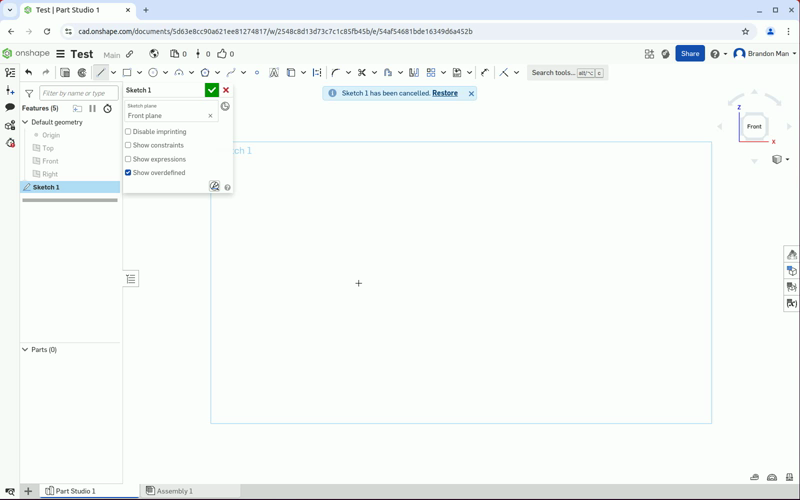
key_up(shift)
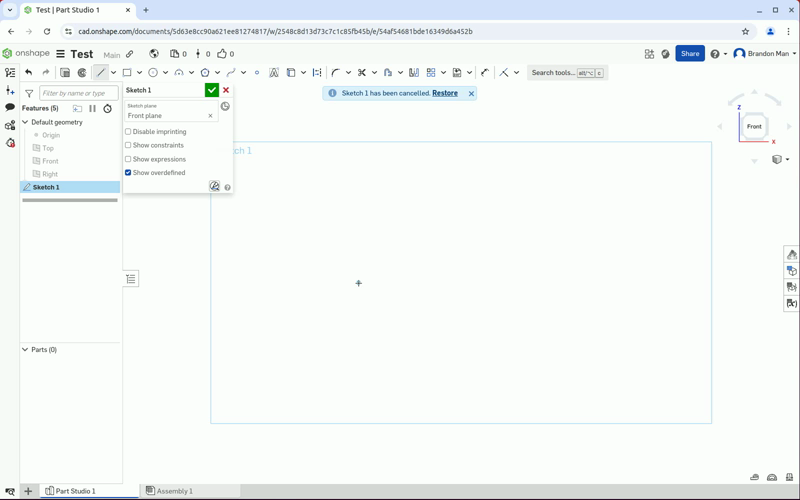
key_down(shift)
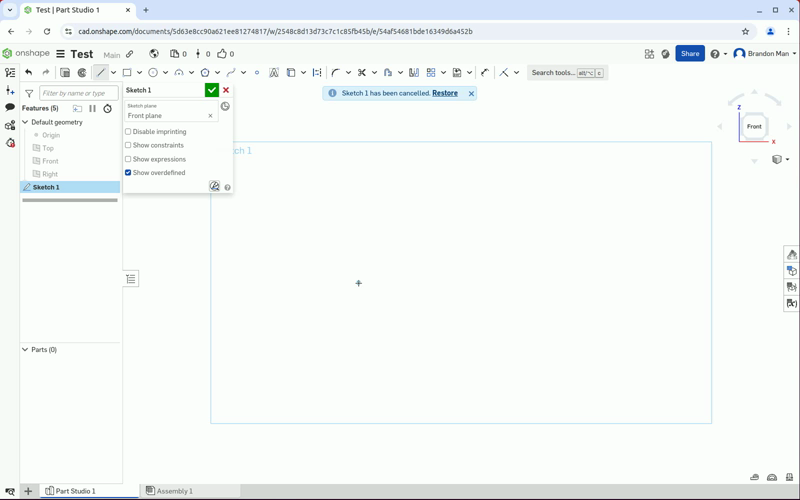
mouse_move(423, 282)
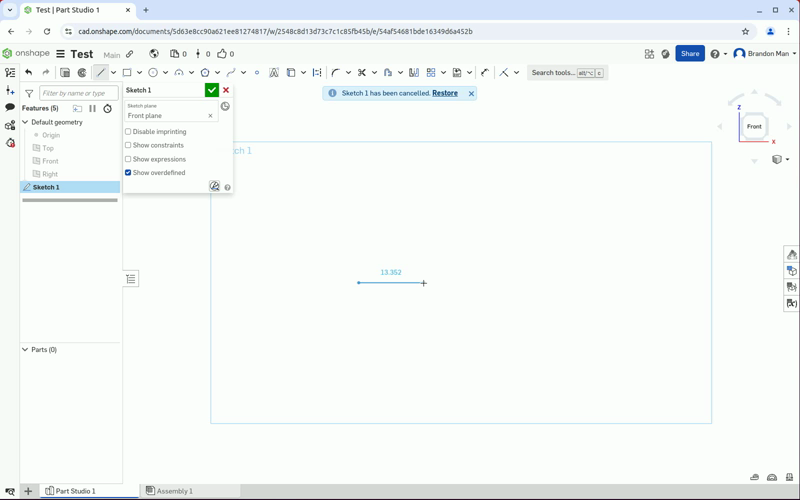
click(423, 282)
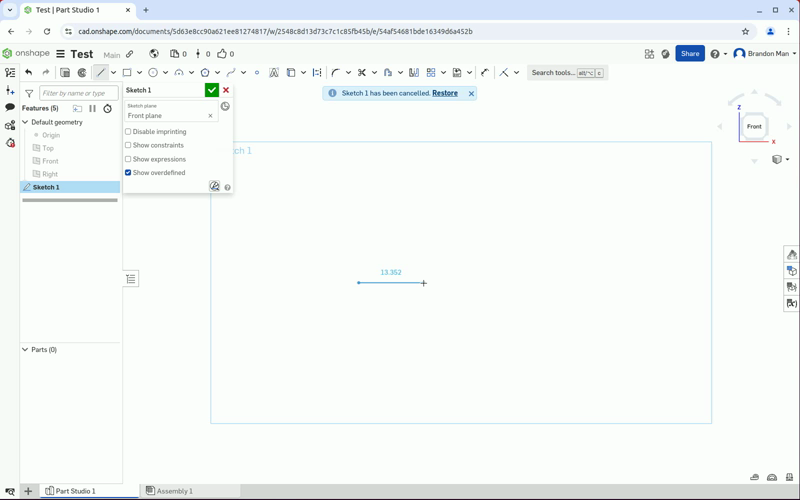
key_up(shift)
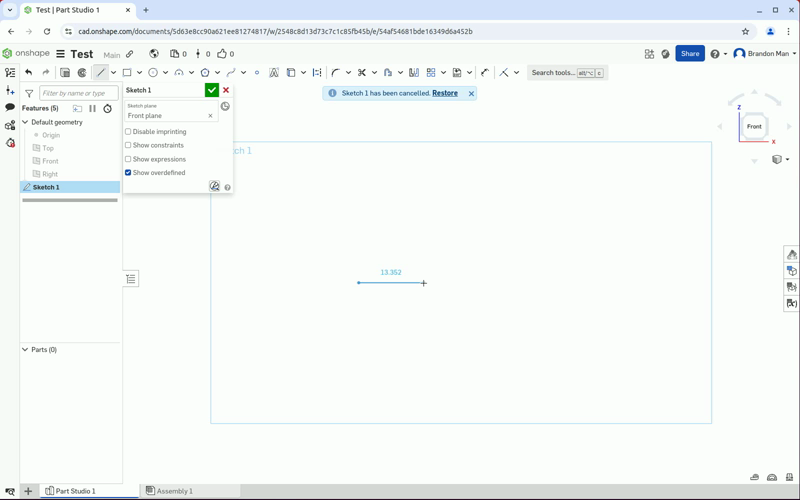
key_down(shift)
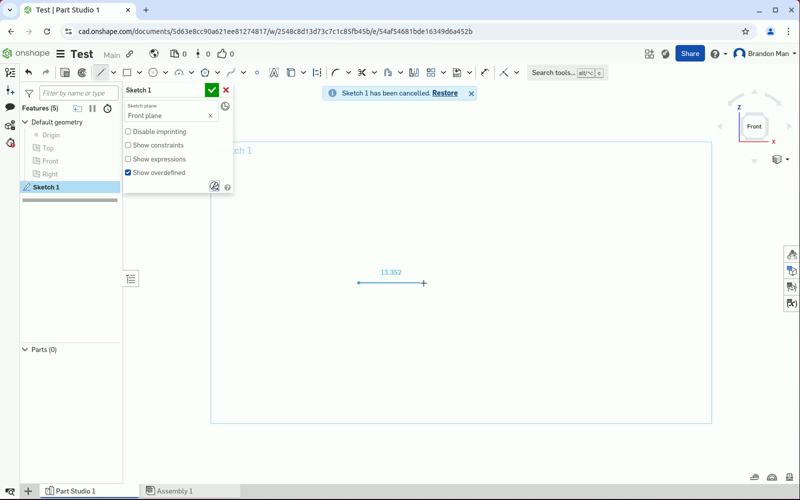
mouse_move(423, 170)
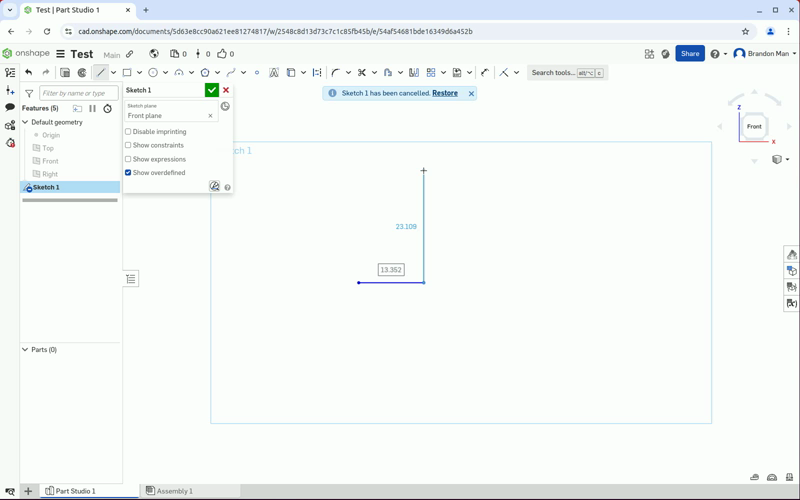
click(423, 170)
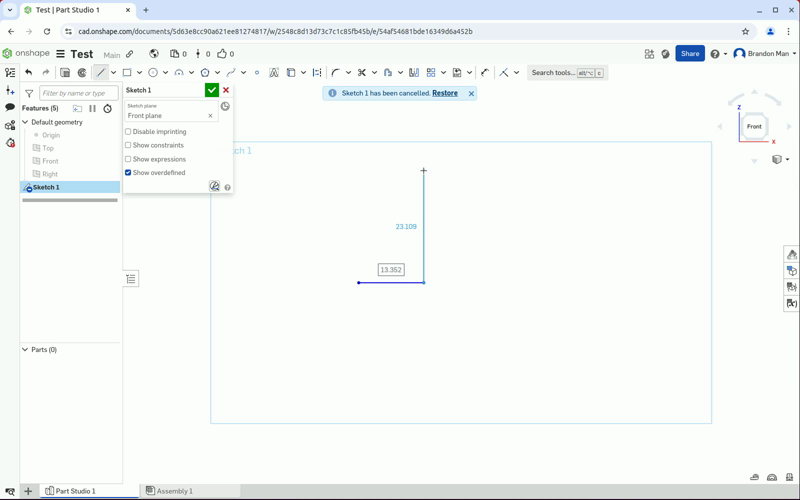
key_up(shift)
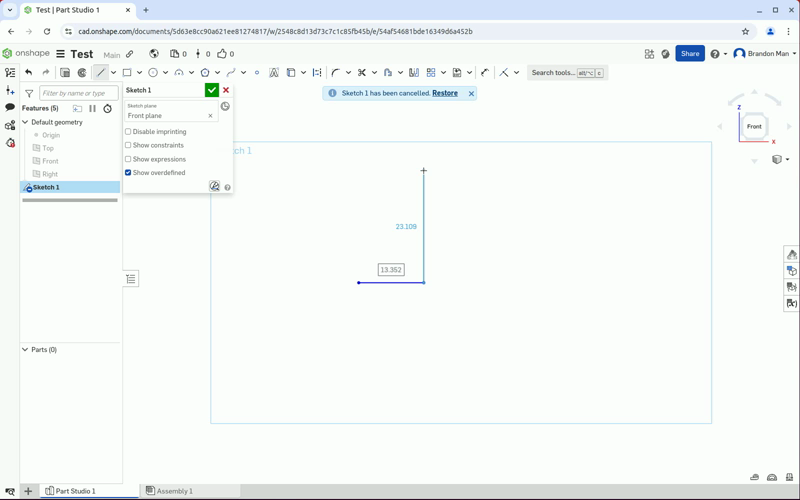
key_down(shift)
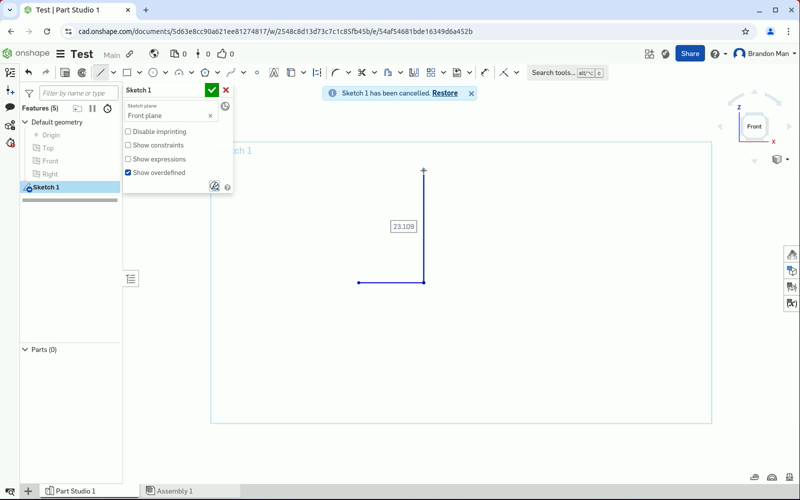
mouse_move(453, 170)
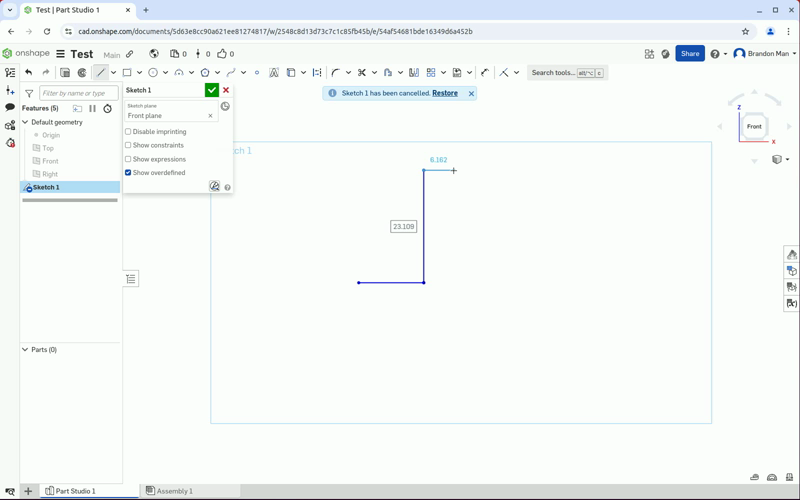
mouse_move(406, 170)
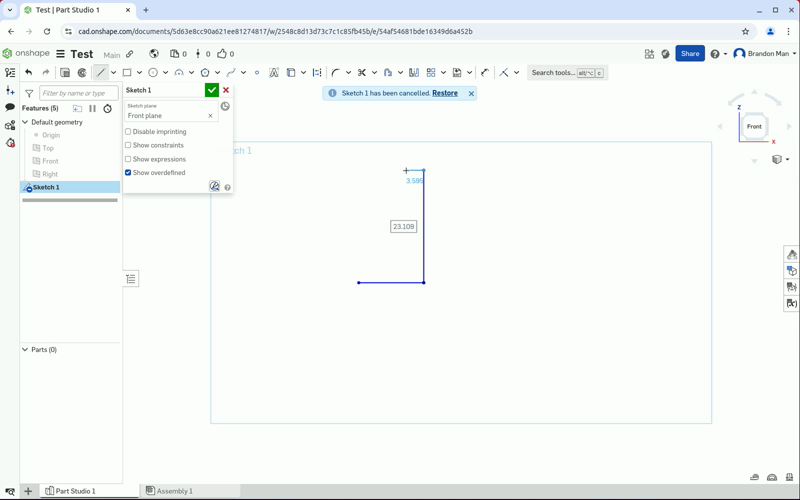
click(406, 170)
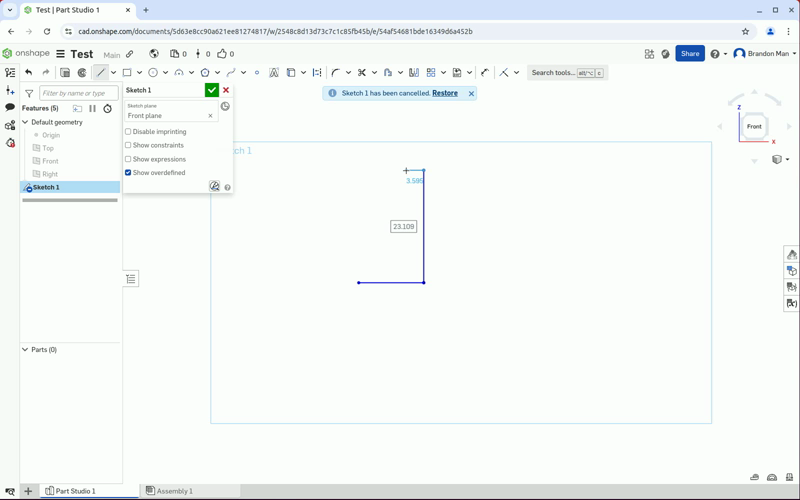
key_up(shift)
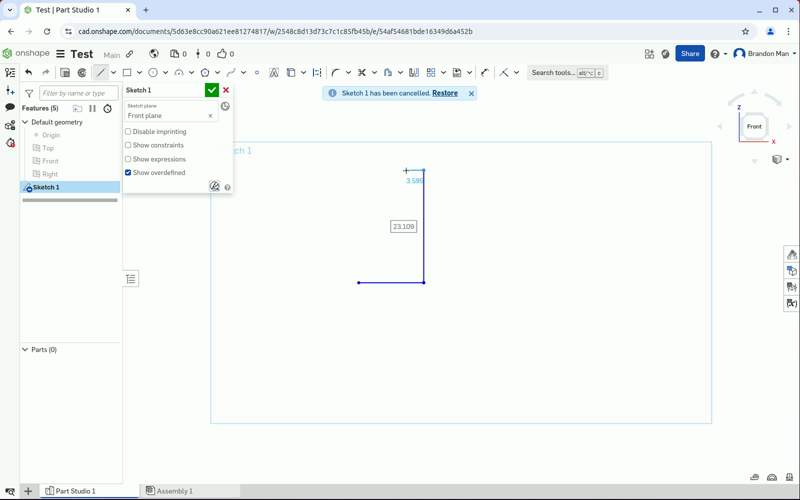
key_down(shift)
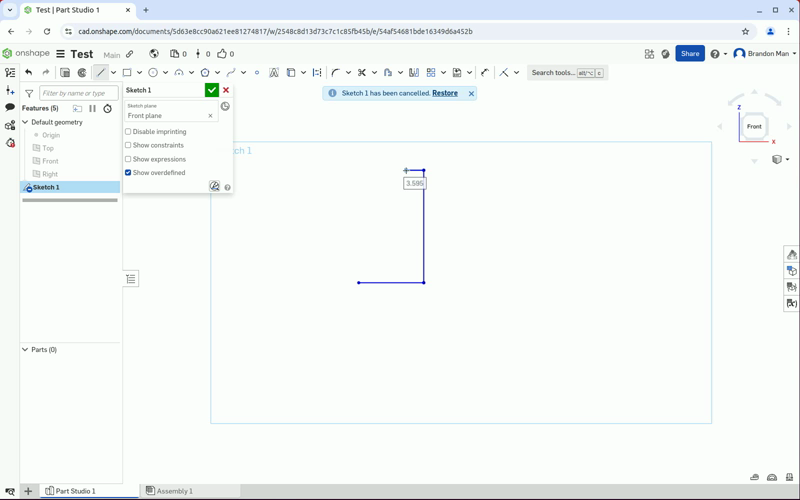
mouse_move(358, 264)
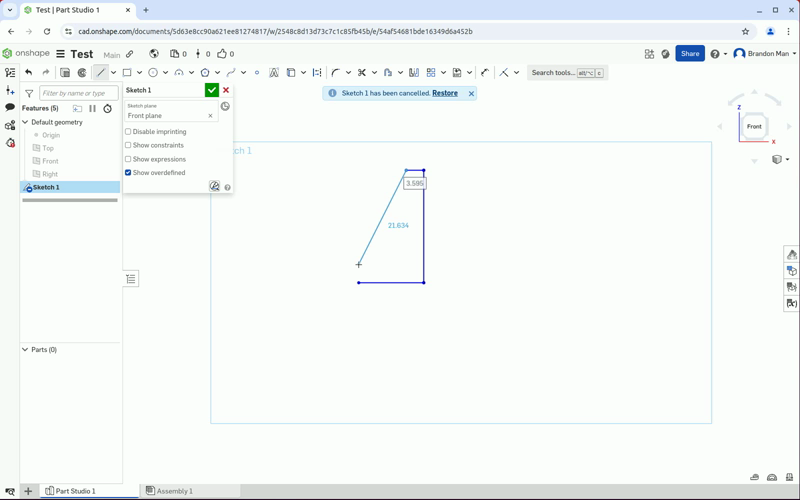
click(358, 264)
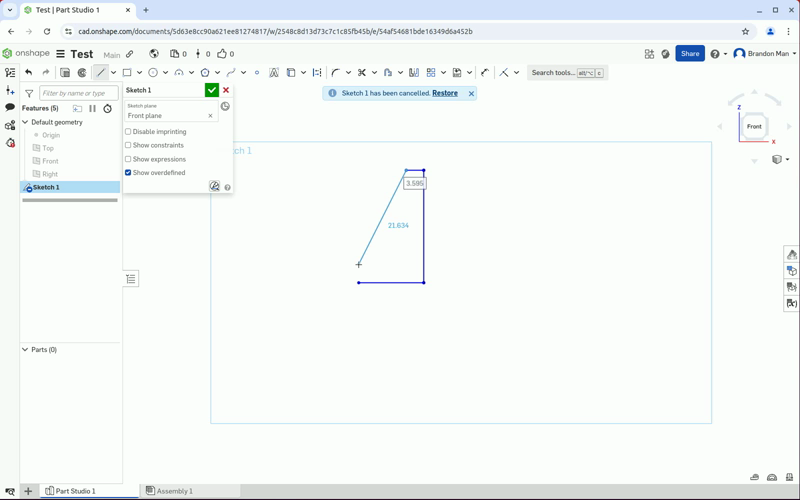
key_up(shift)
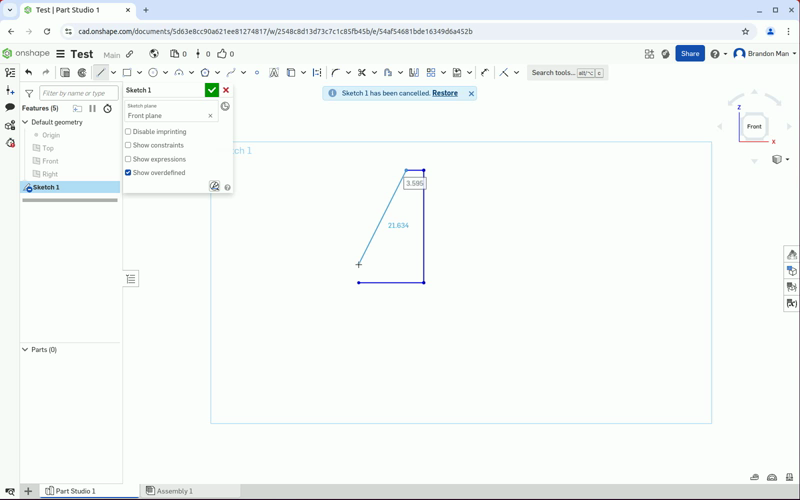
mouse_move(388, 264)
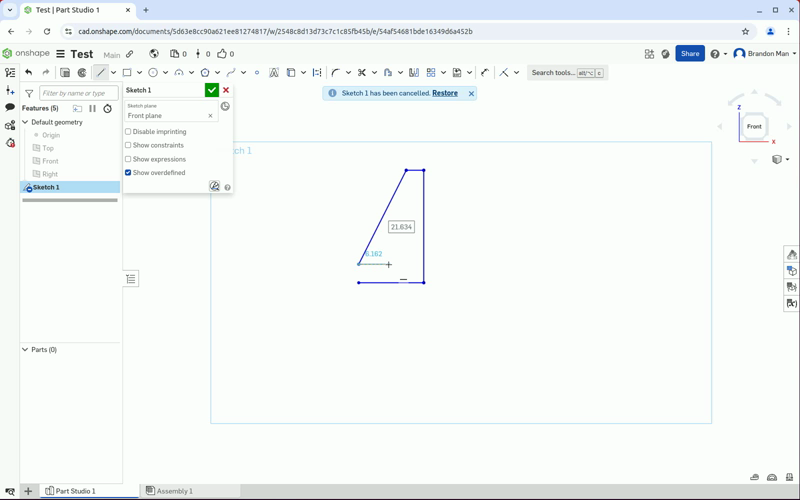
key_down(shift)
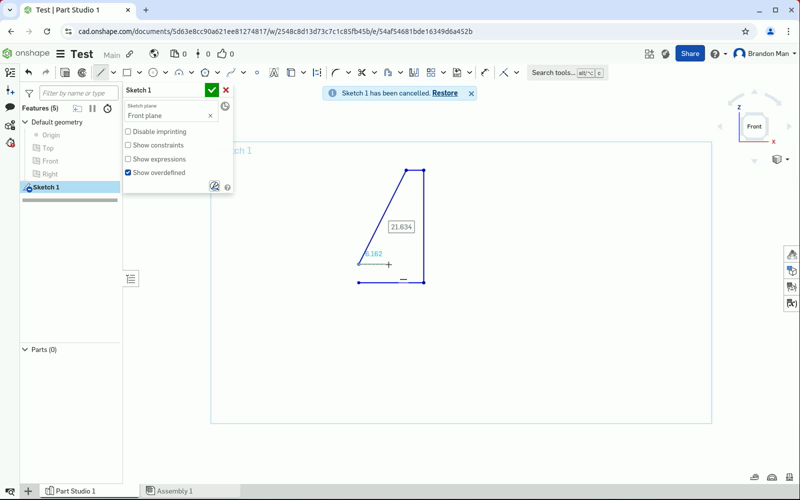
mouse_move(358, 282)
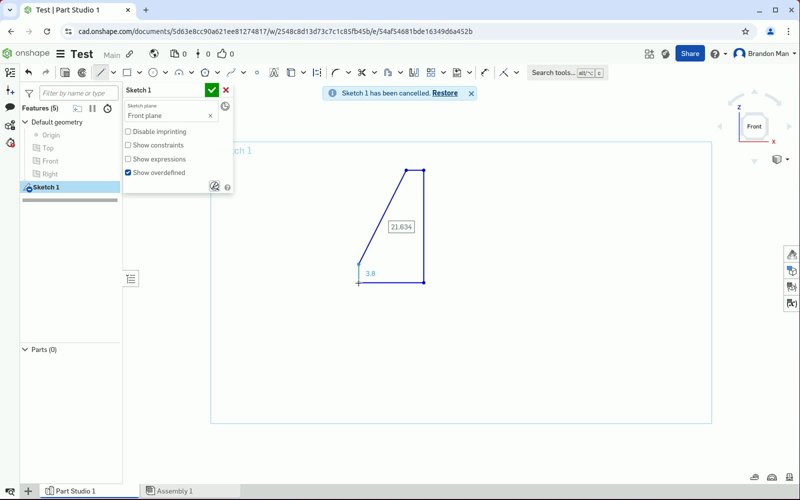
key_up(shift)
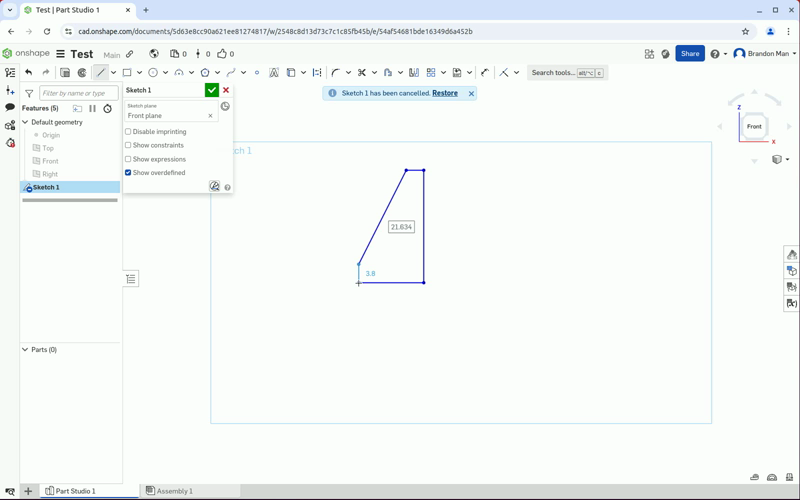
click(358, 282)
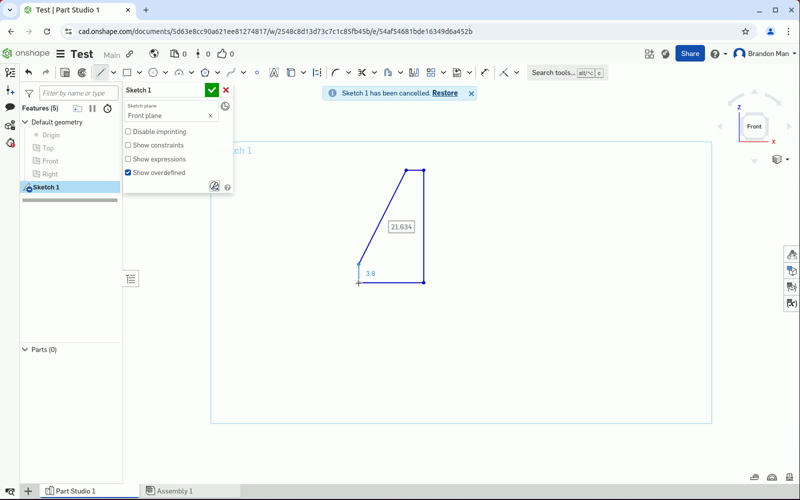
key(esc)
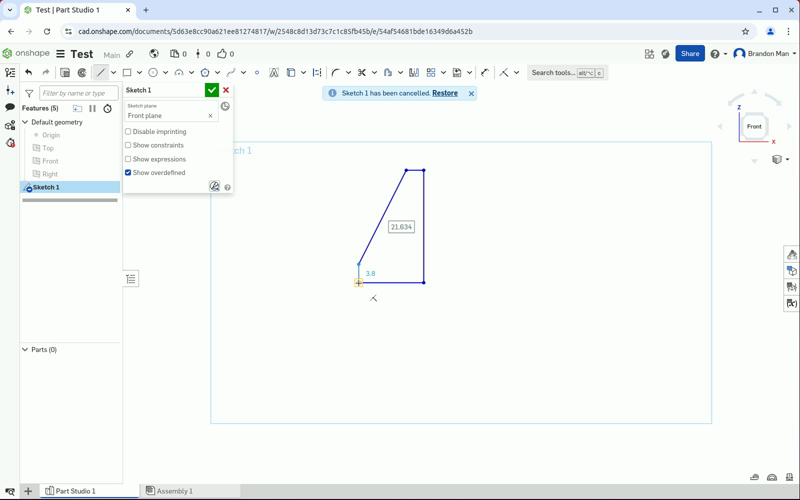
mouse_move(374, 273)
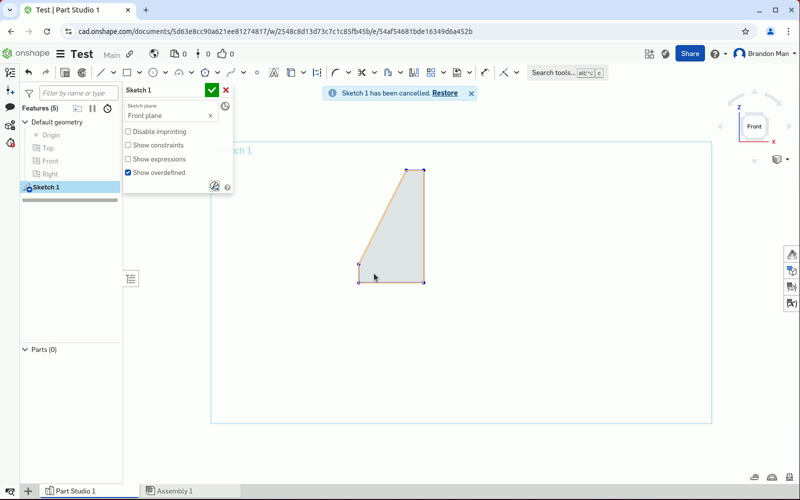
click(374, 273)
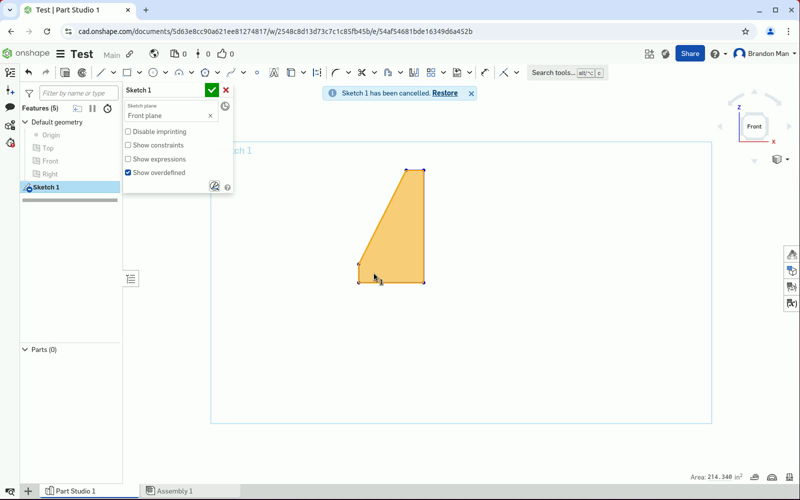
mouse_move(73, 352)
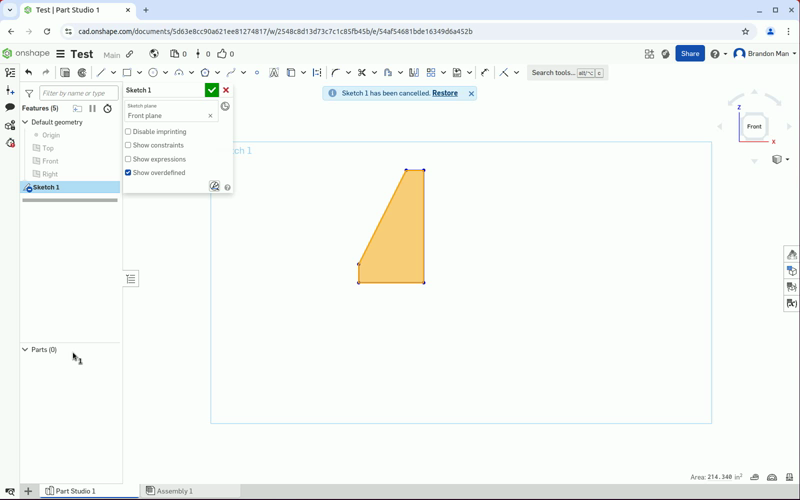
key(shift+y)
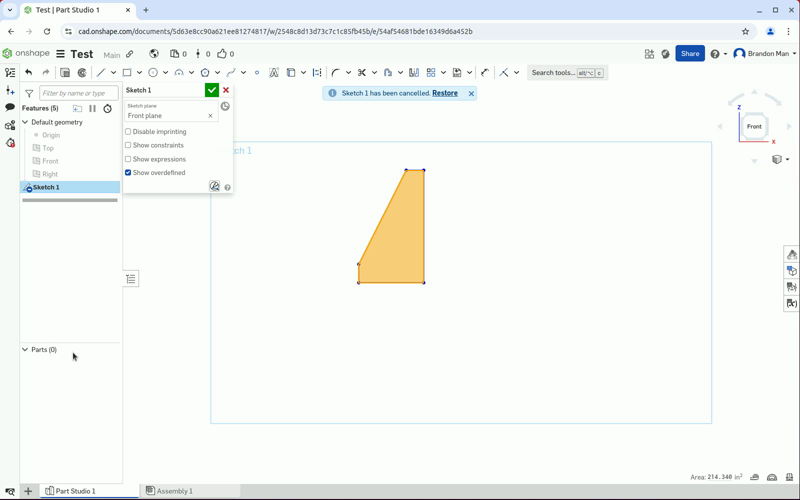
key(shift+e)
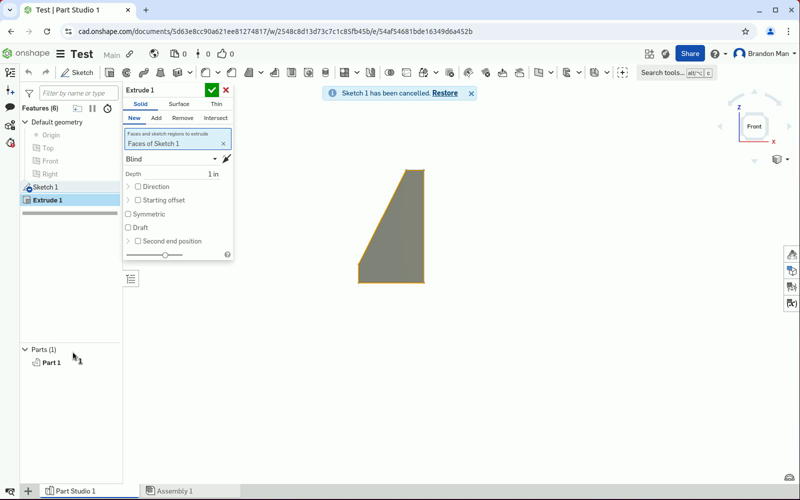
mouse_move(143, 106)
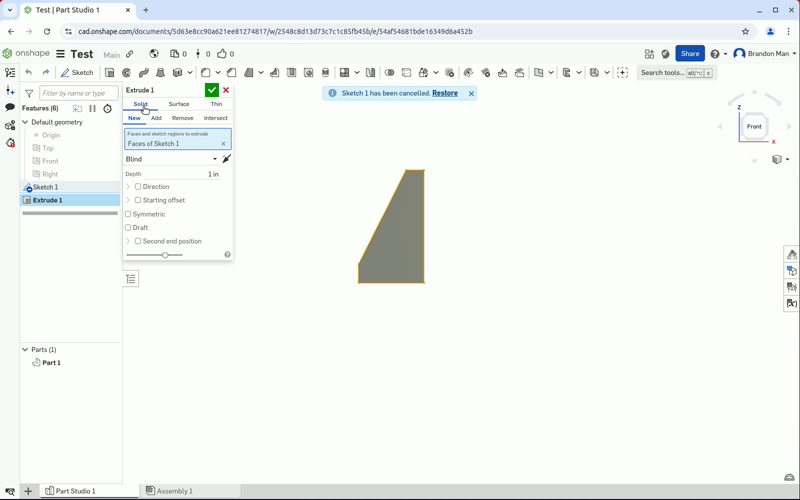
click(143, 106)
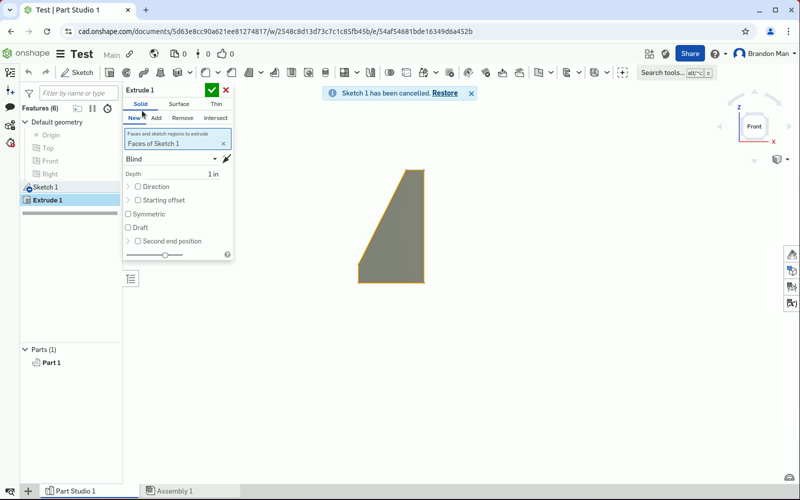
mouse_move(137, 120)
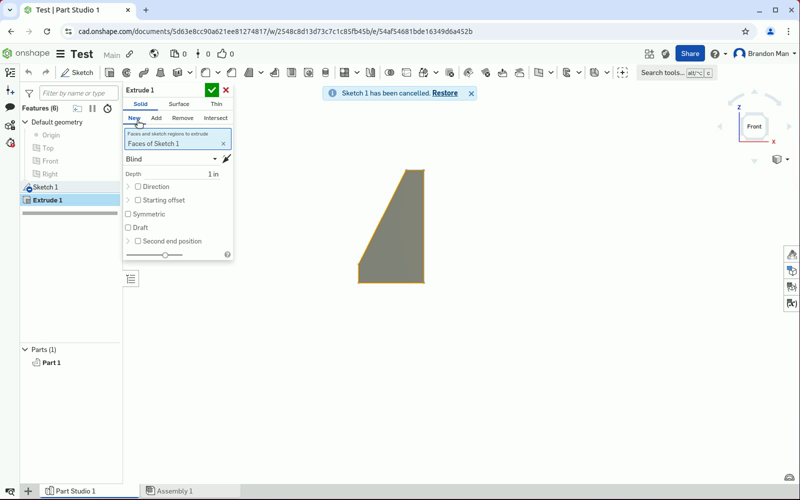
click(137, 120)
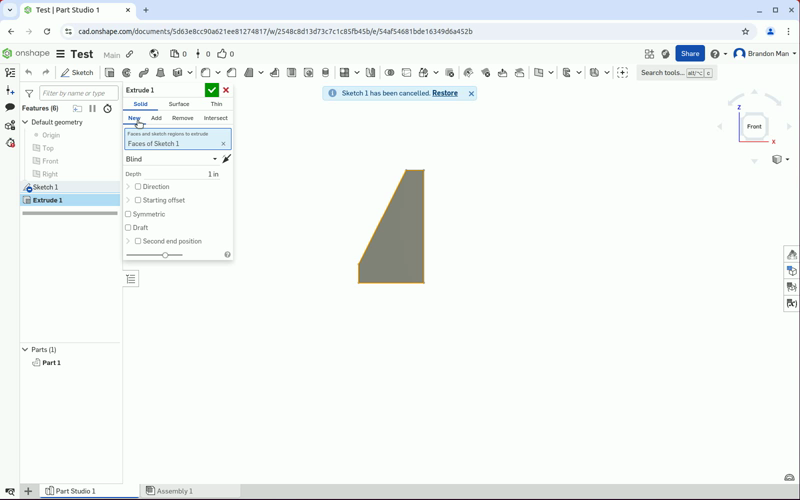
key(tab, 4)
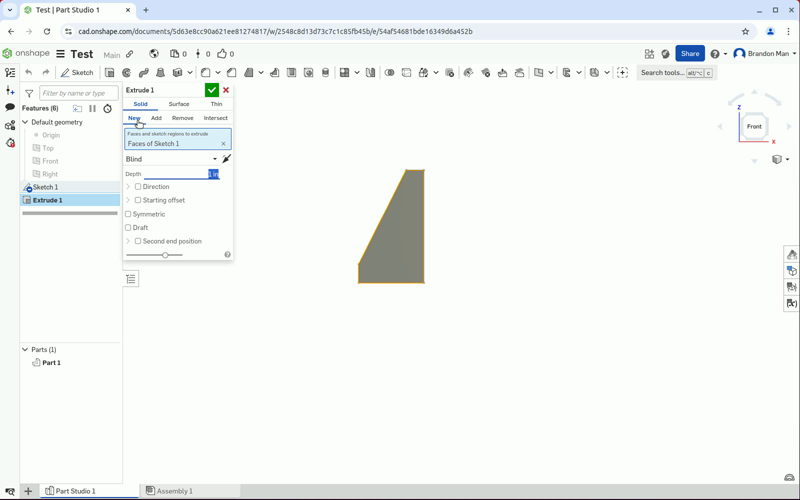
text(3.851)
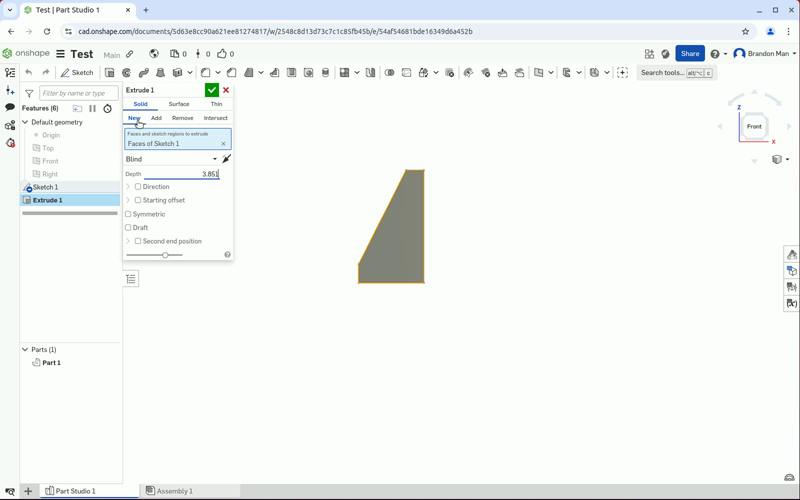
key(enter)
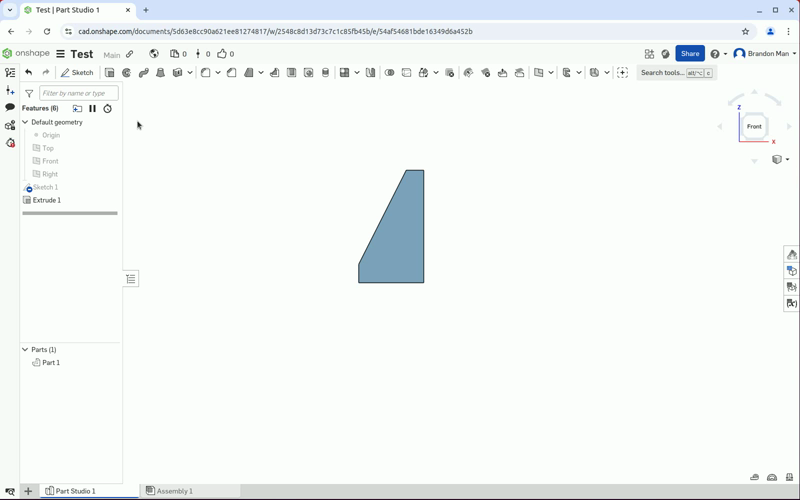
key(shift+h)
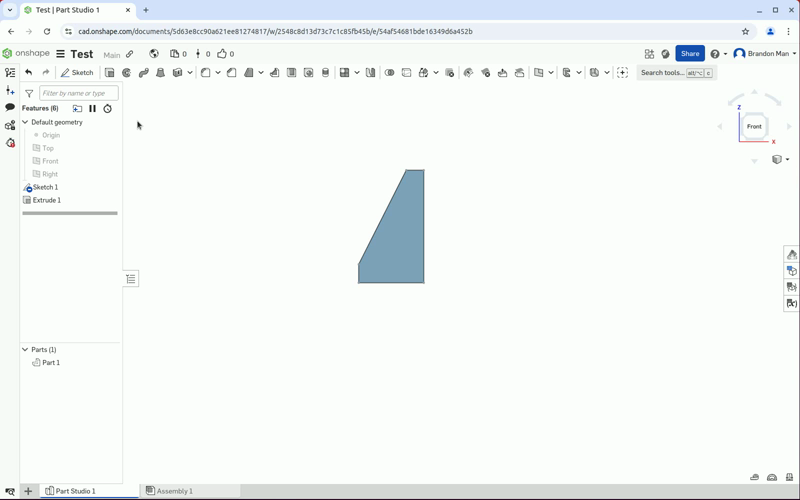
key(shift+h)
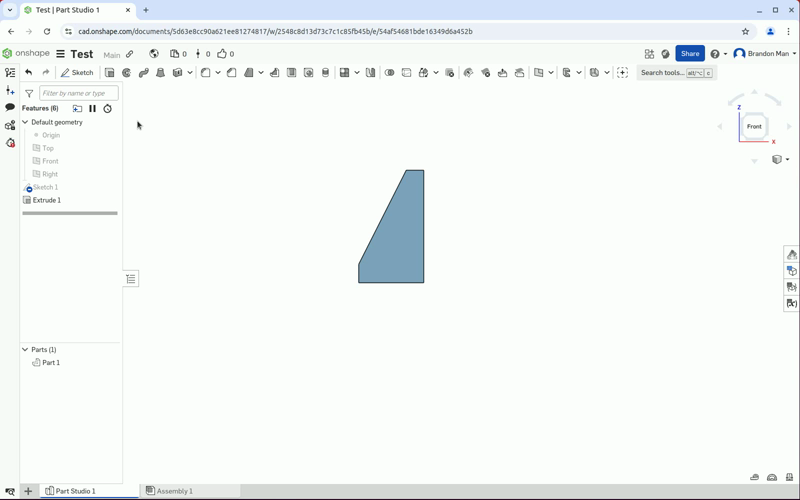
mouse_move(73, 189)
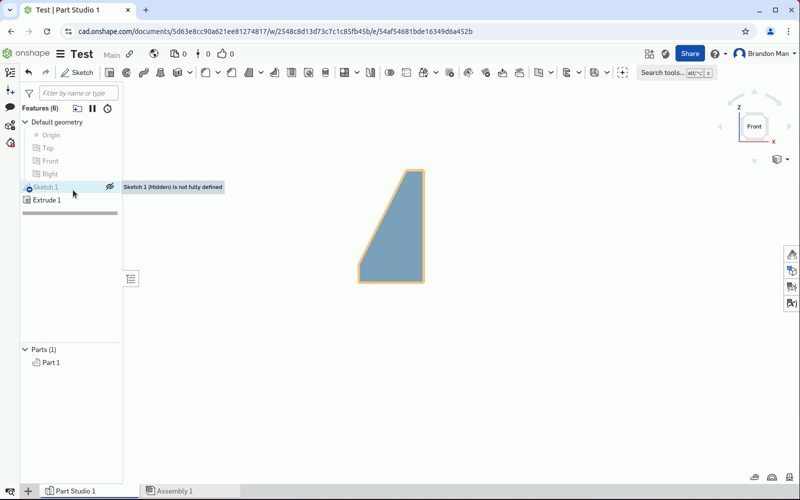
click(73, 189)
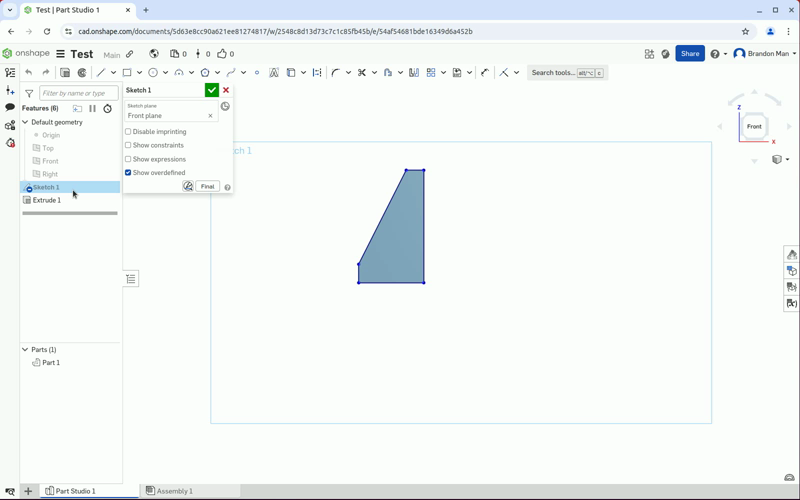
mouse_move(229, 92)
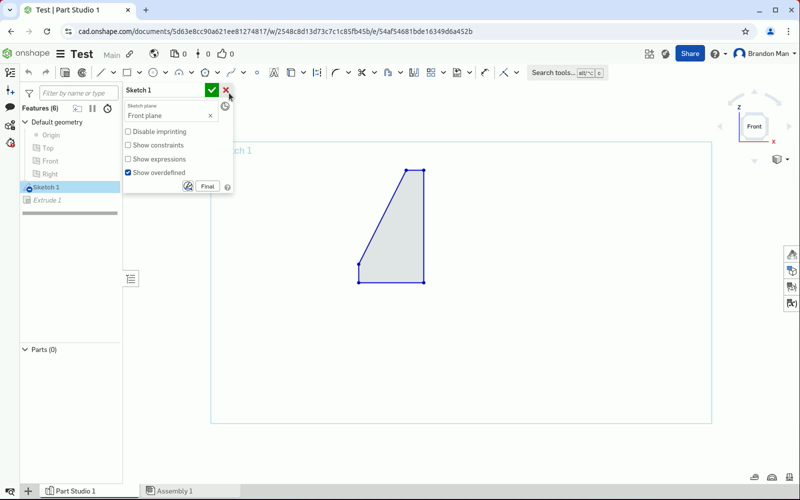
click(229, 92)
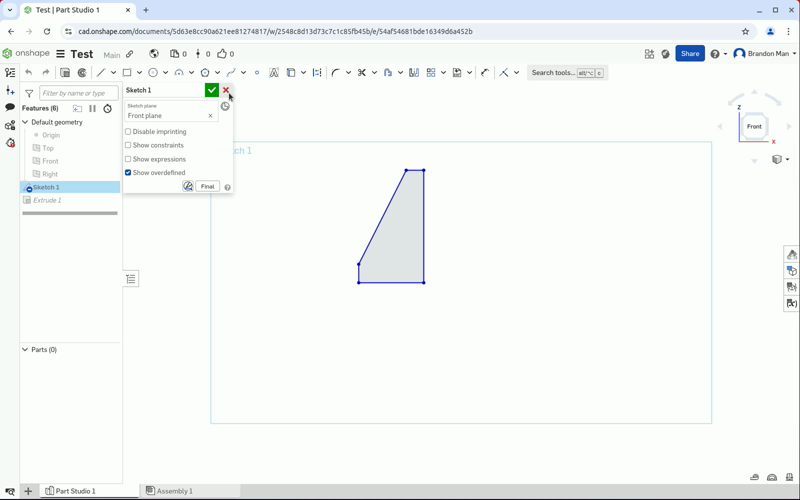
key(shift+s)
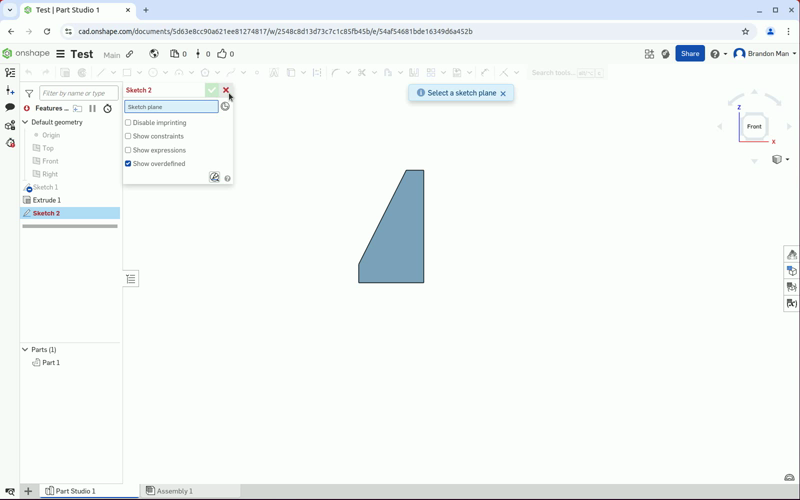
mouse_move(73, 163)
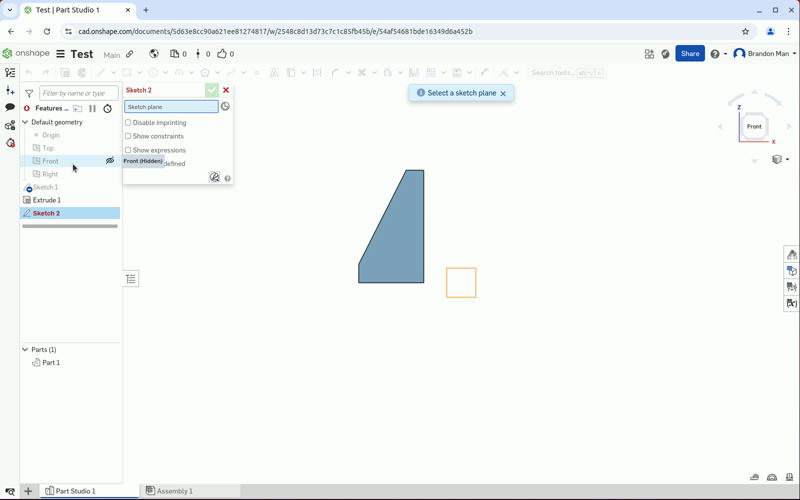
click(73, 163)
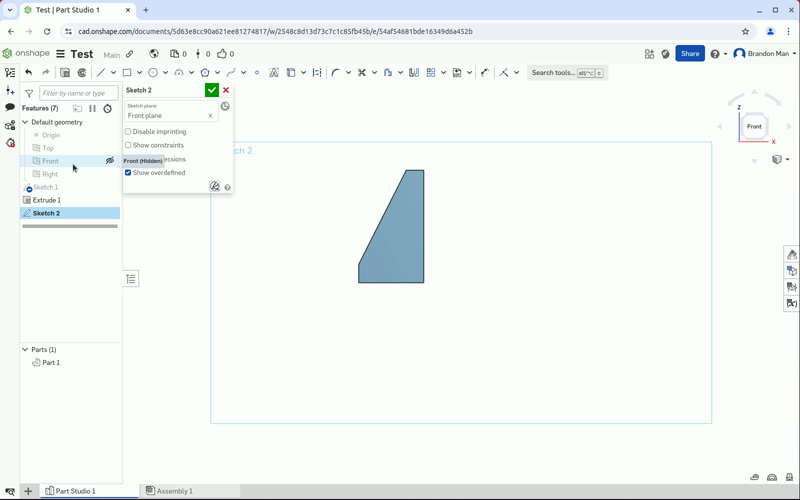
mouse_move(73, 352)
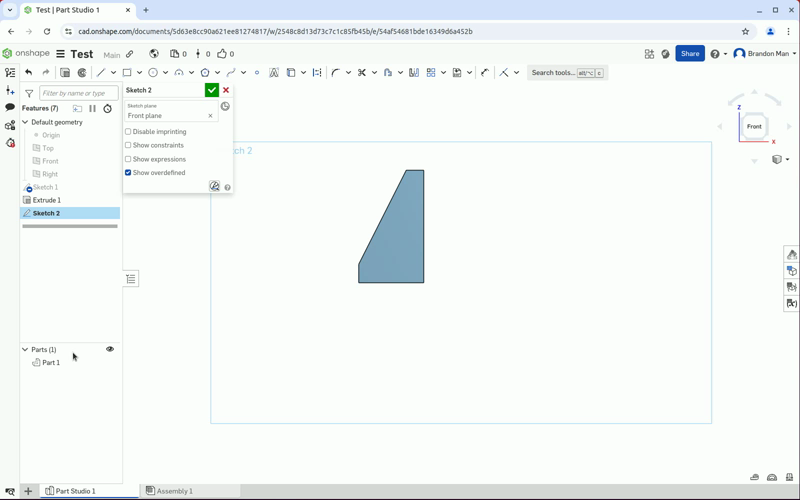
key(y)
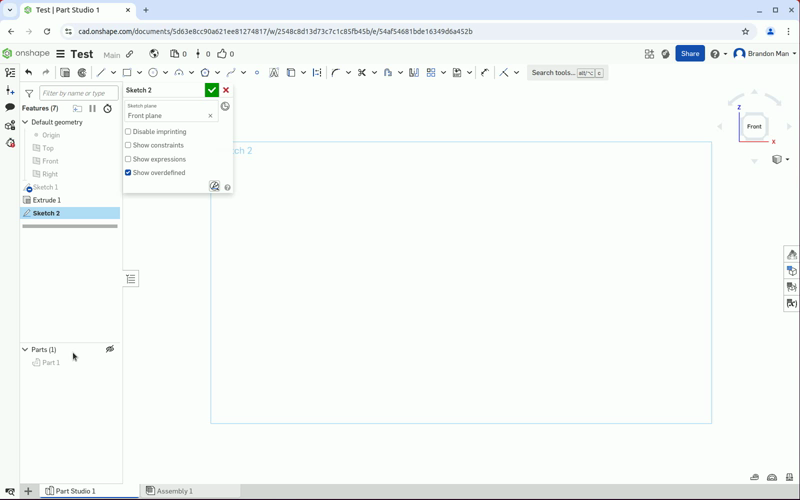
key(l)
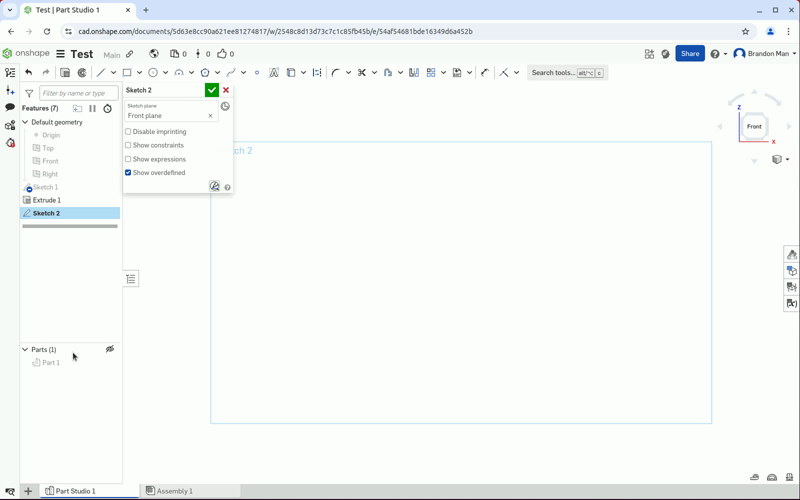
key_down(shift)
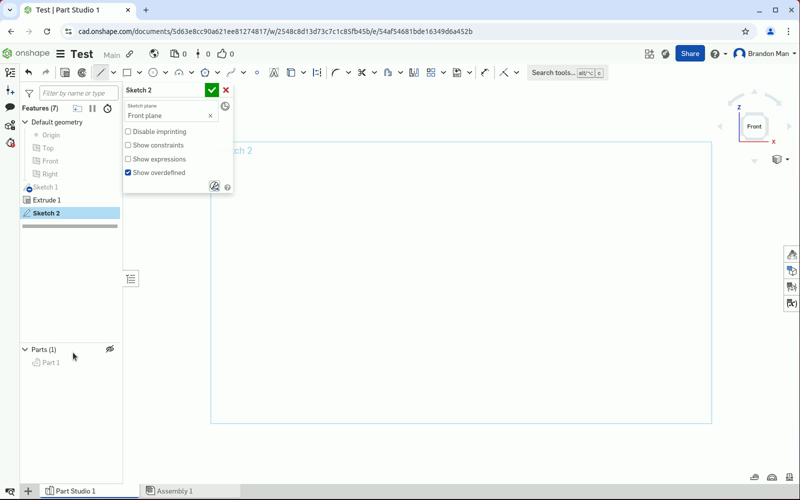
mouse_move(358, 282)
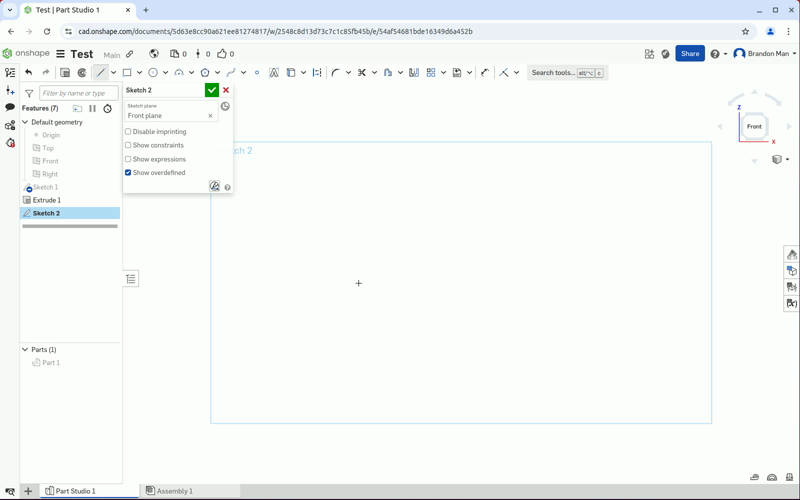
click(358, 282)
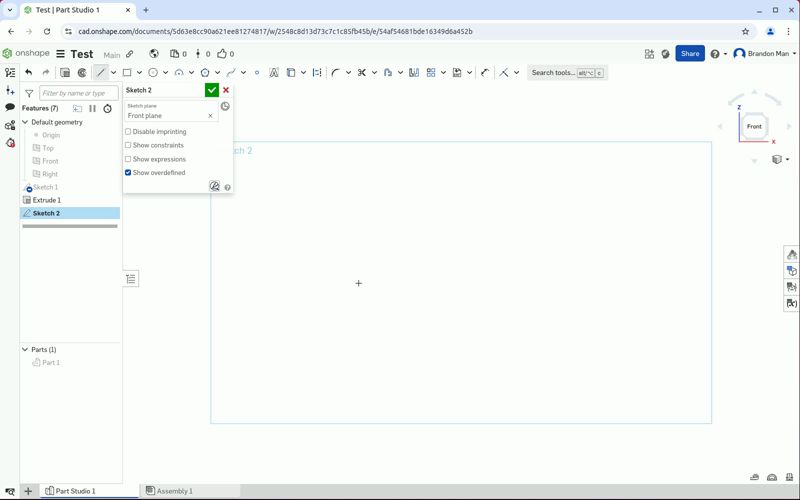
key_up(shift)
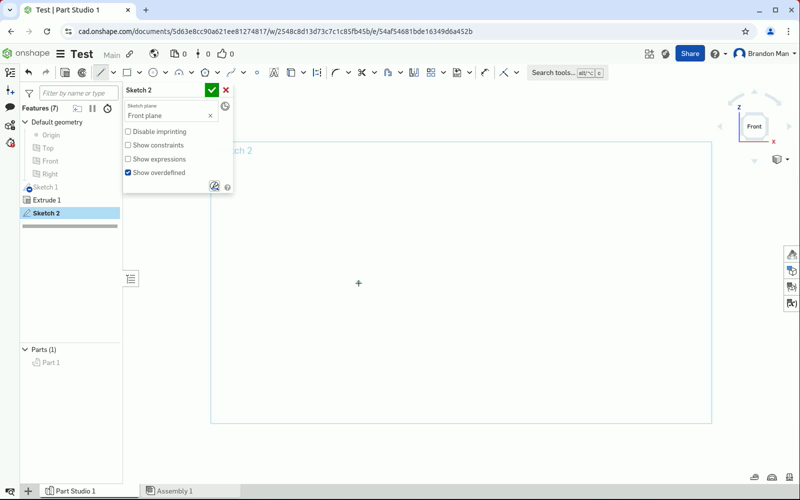
key_down(shift)
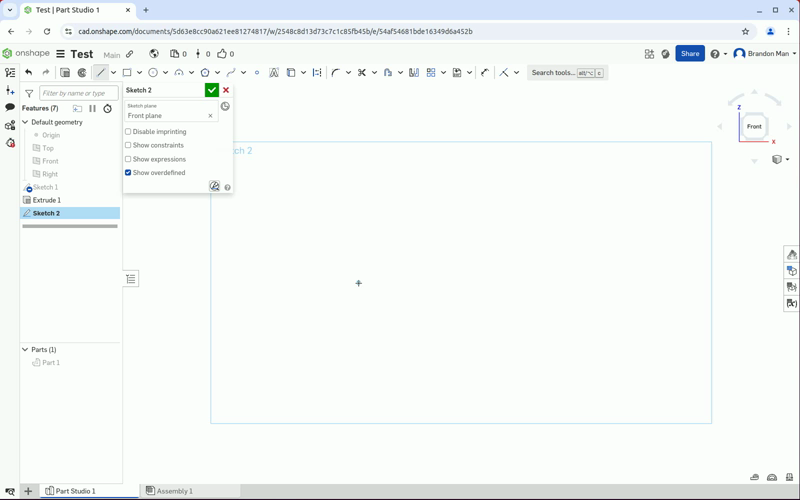
mouse_move(423, 282)
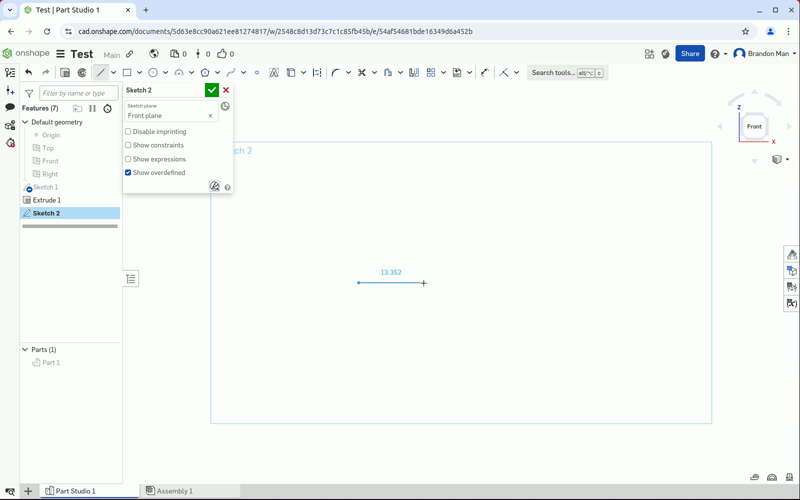
click(423, 282)
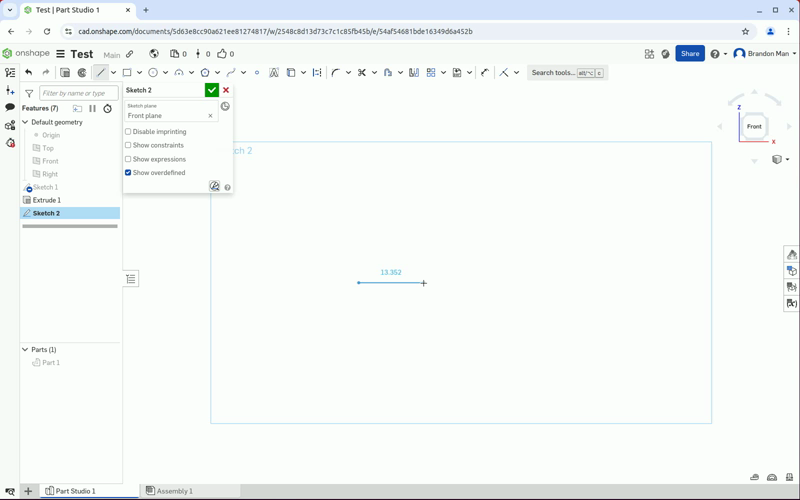
key_up(shift)
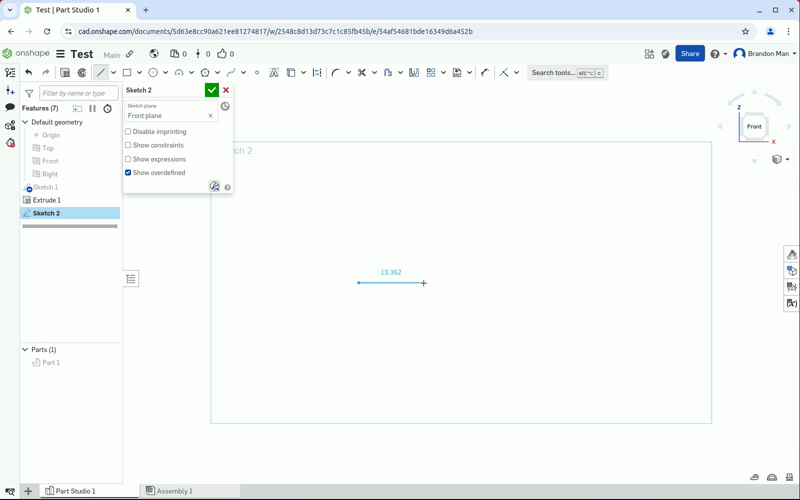
key_down(shift)
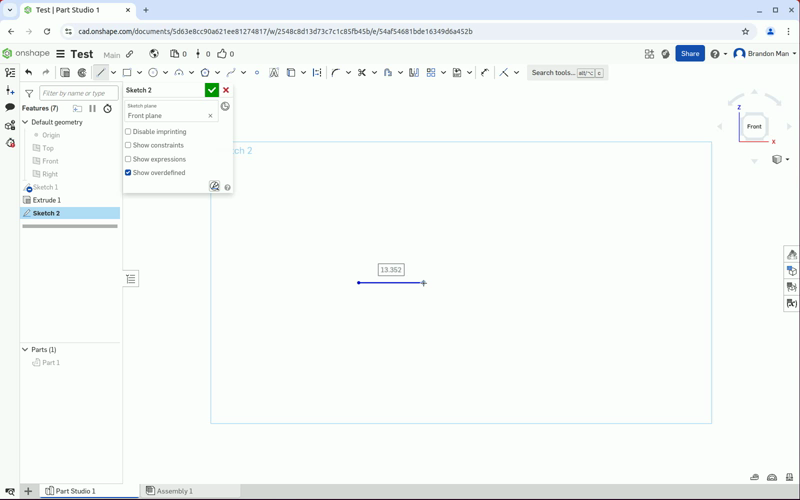
mouse_move(423, 170)
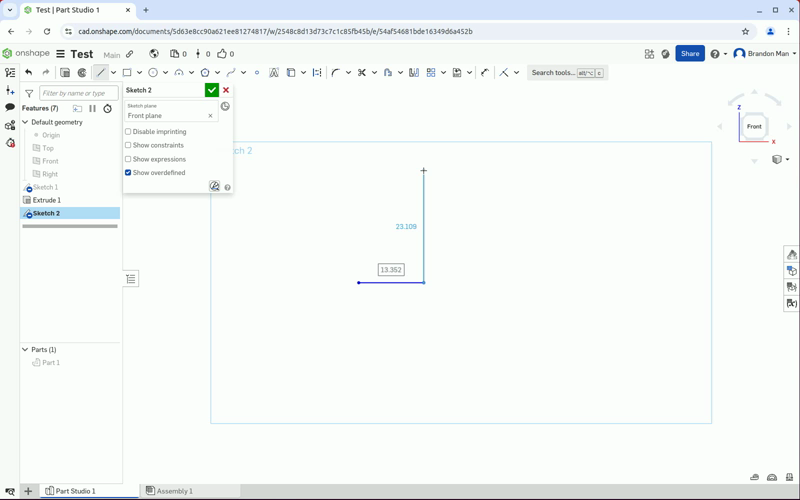
click(423, 170)
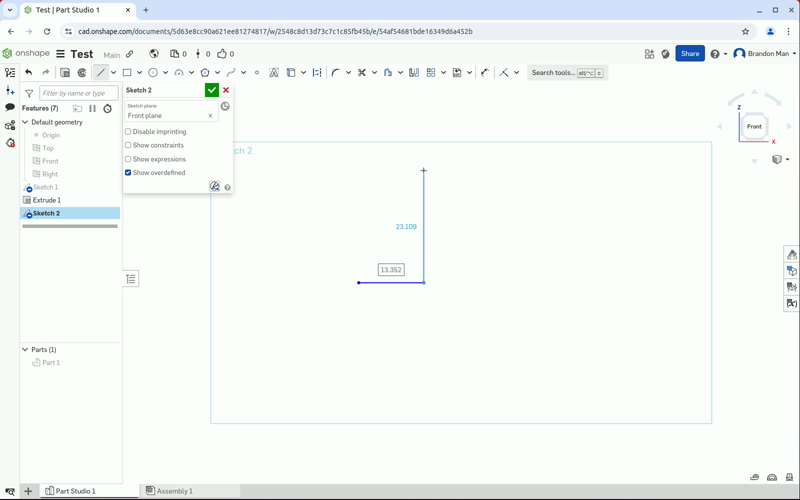
key_up(shift)
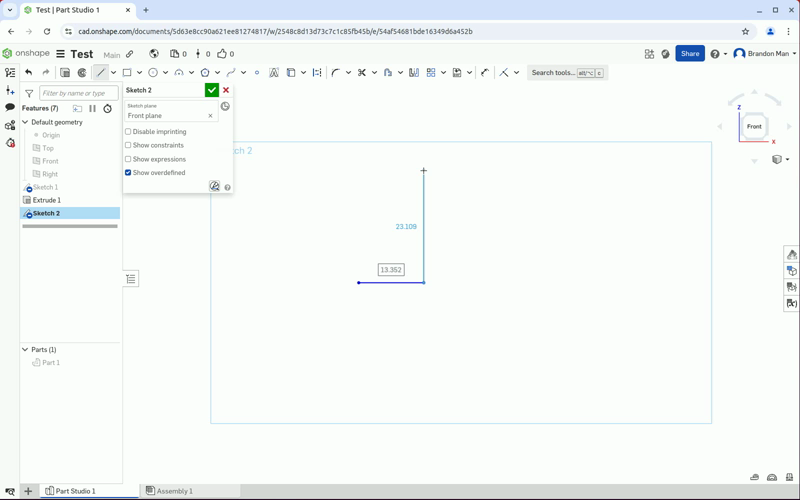
key_down(shift)
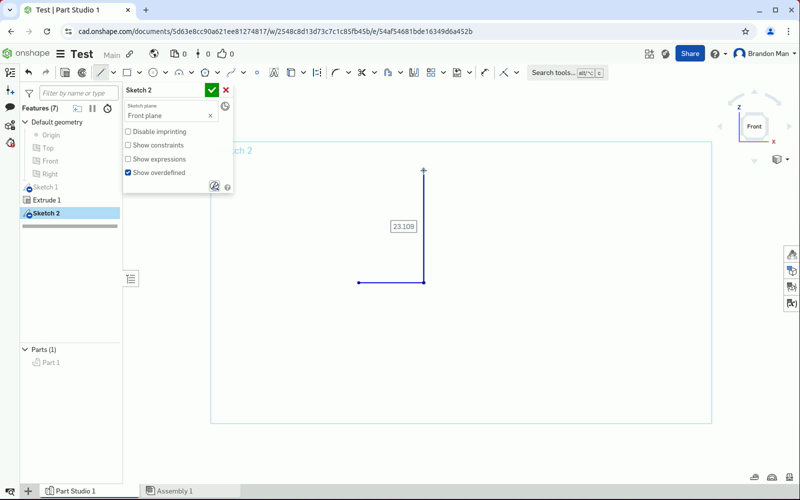
mouse_move(453, 170)
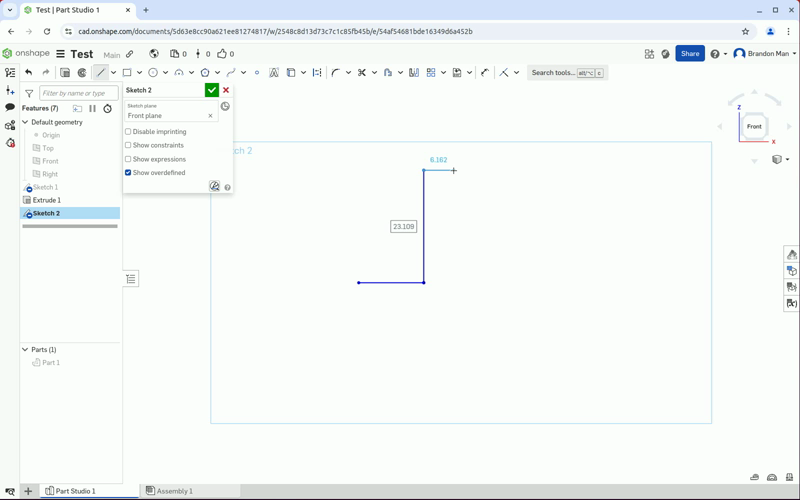
mouse_move(406, 170)
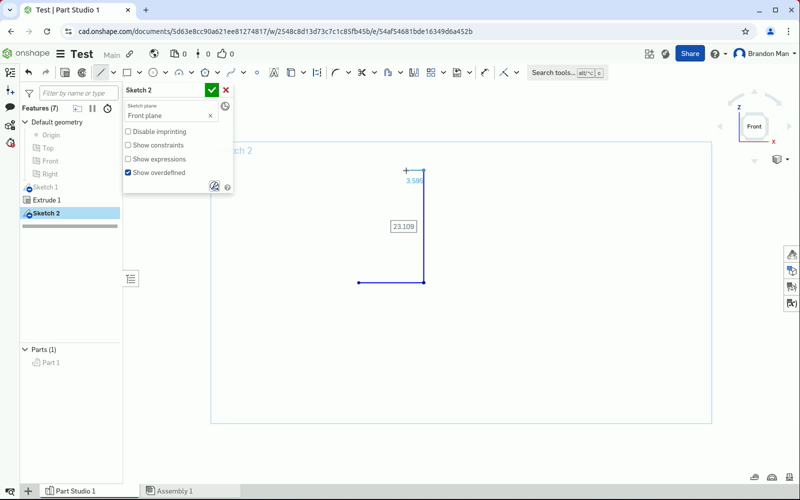
click(406, 170)
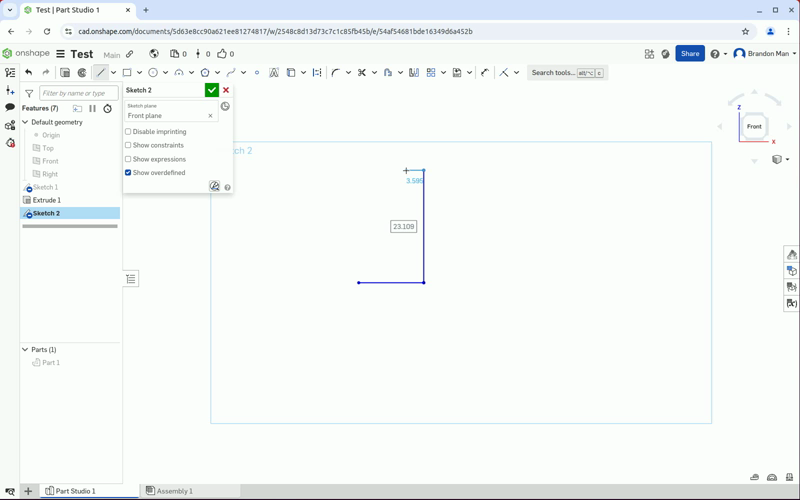
key_up(shift)
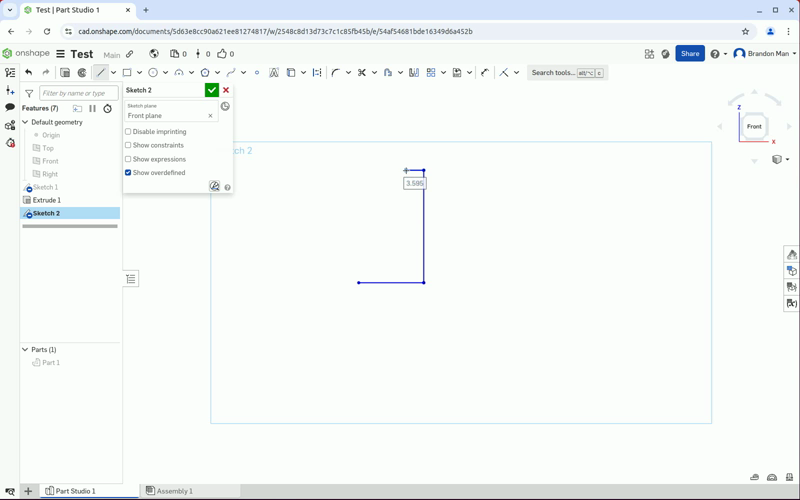
key_down(shift)
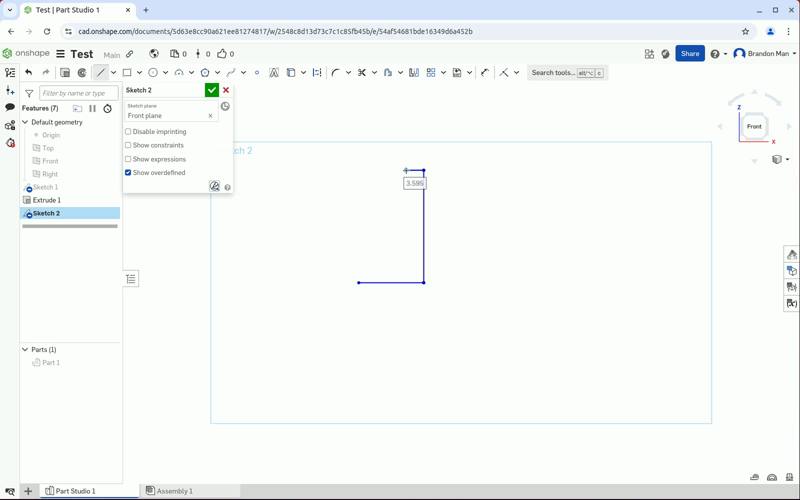
mouse_move(358, 264)
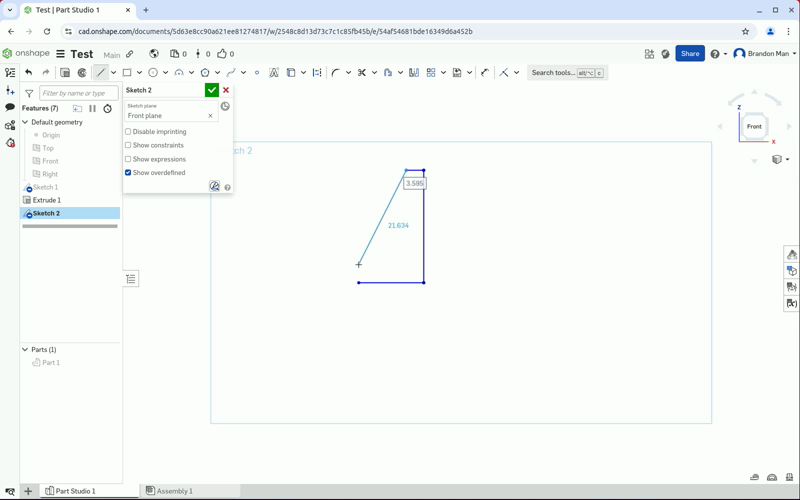
click(358, 264)
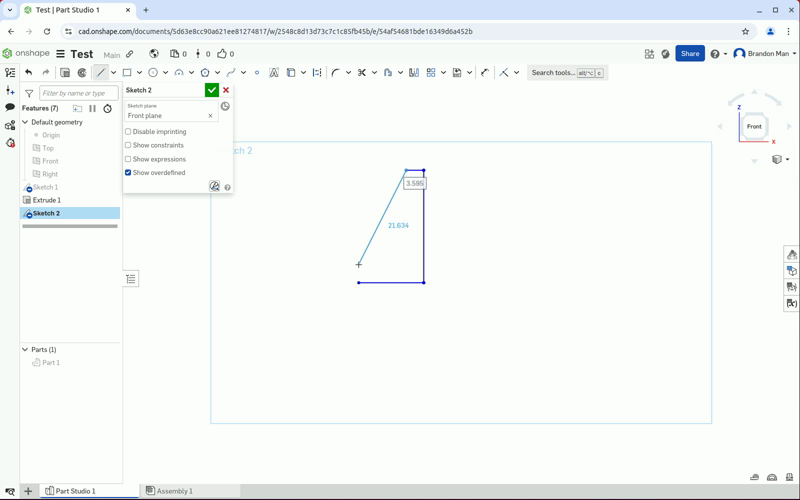
key_up(shift)
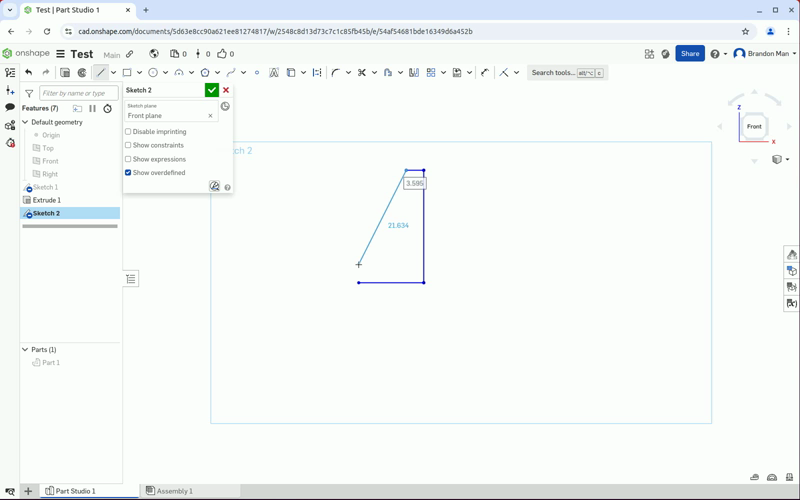
mouse_move(388, 264)
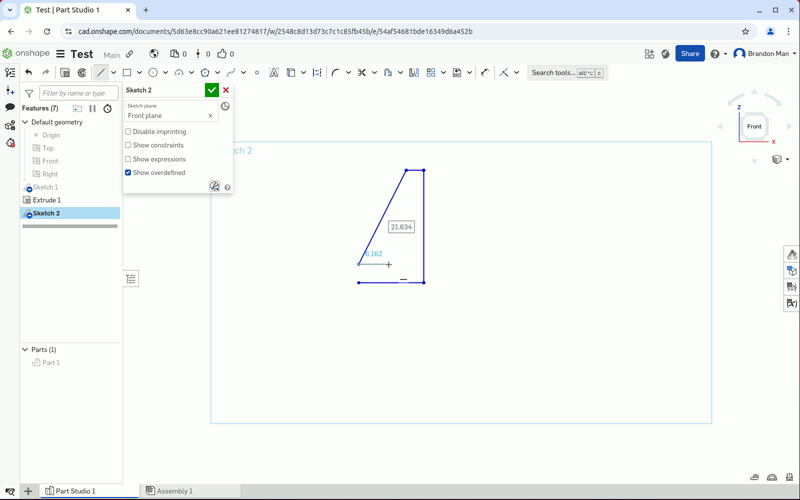
key_down(shift)
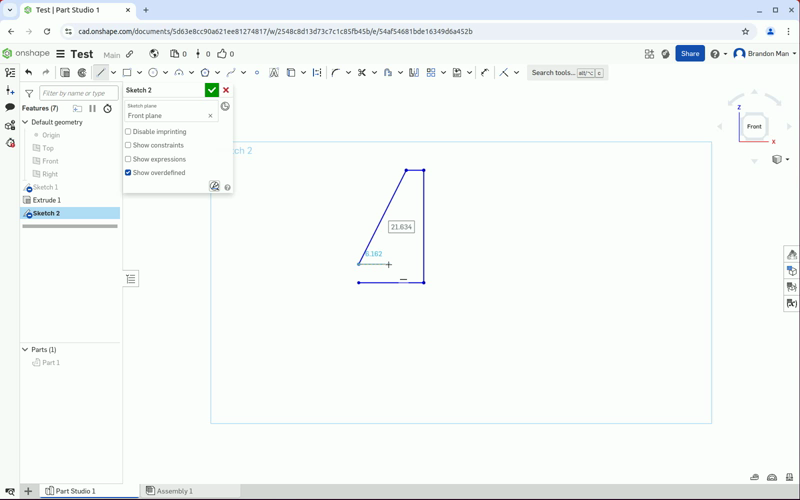
mouse_move(358, 282)
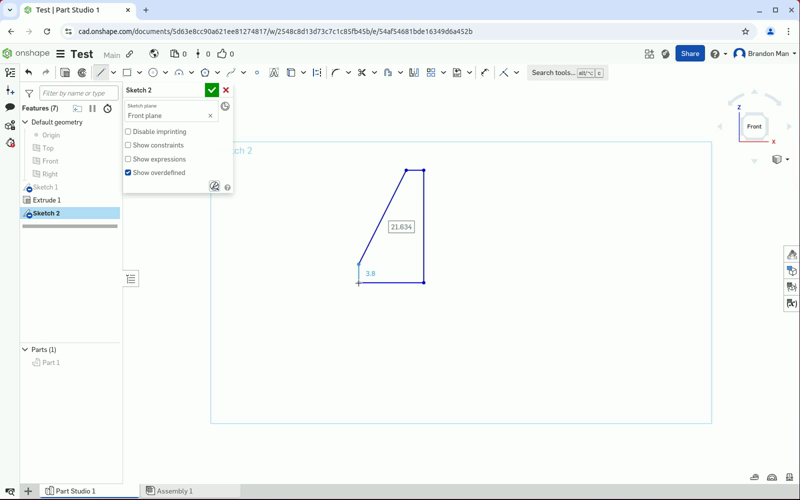
key_up(shift)
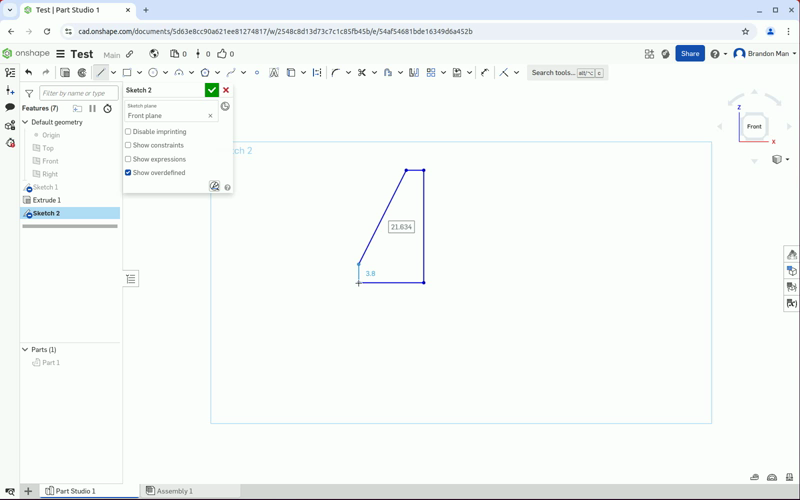
click(358, 282)
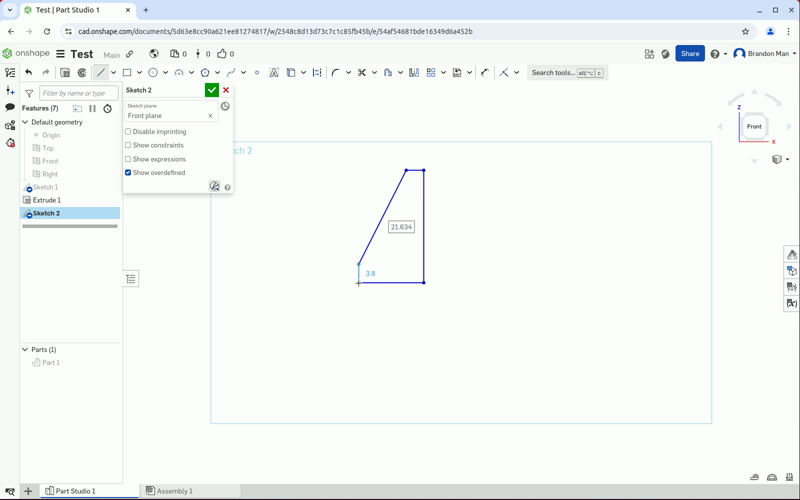
key(esc)
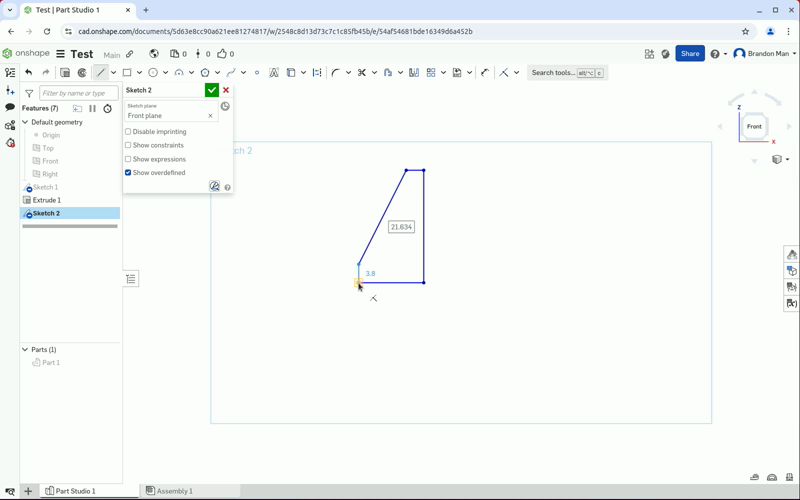
mouse_move(416, 200)
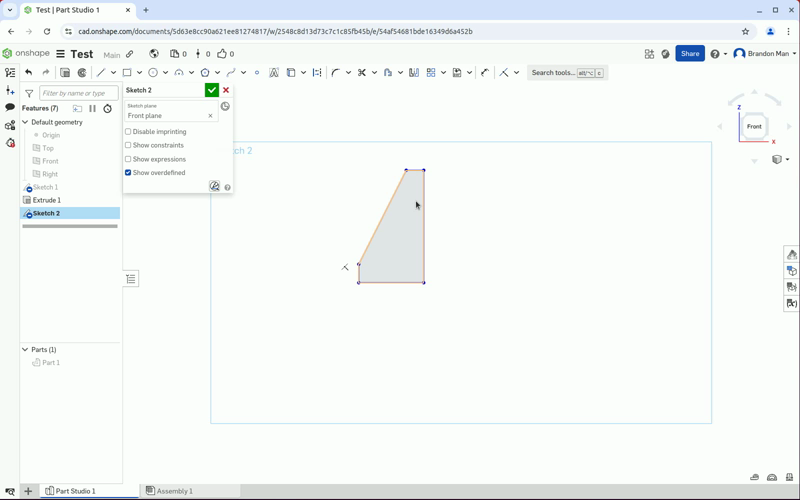
click(416, 200)
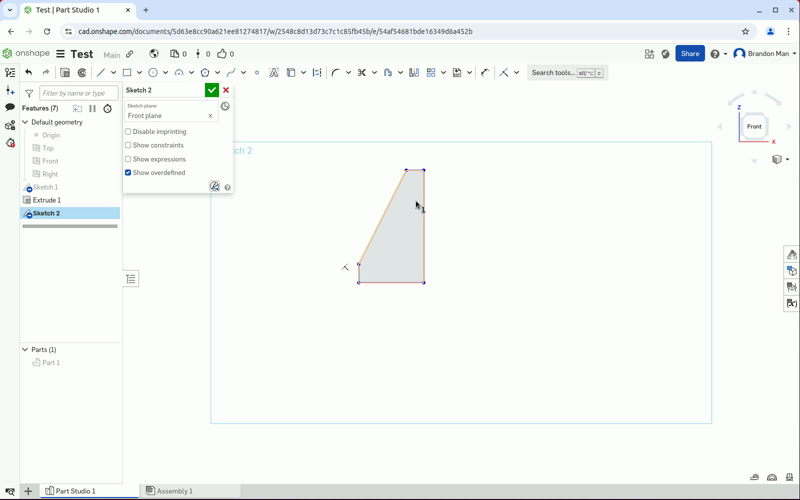
mouse_move(73, 352)
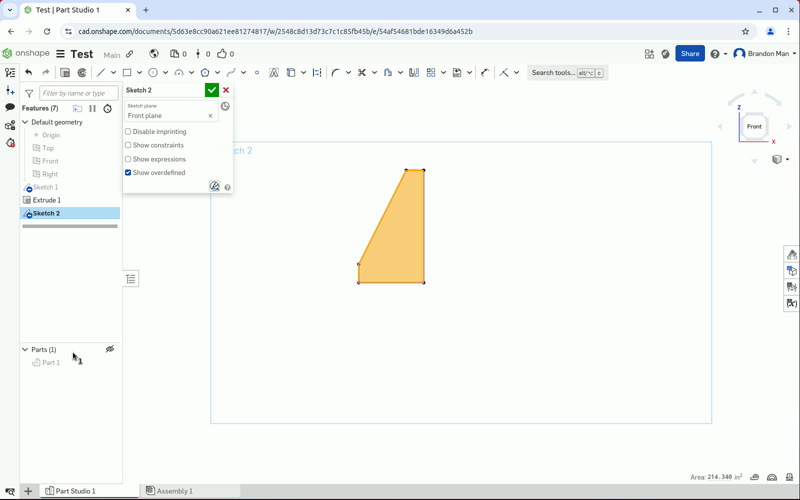
key(shift+y)
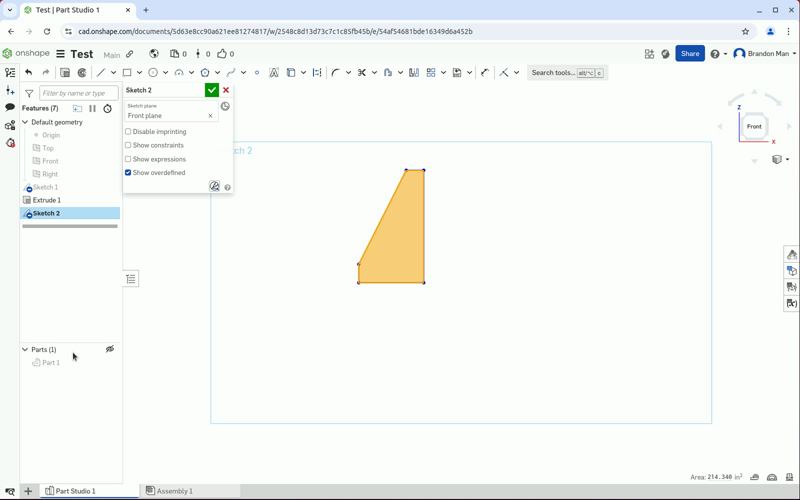
key(shift+e)
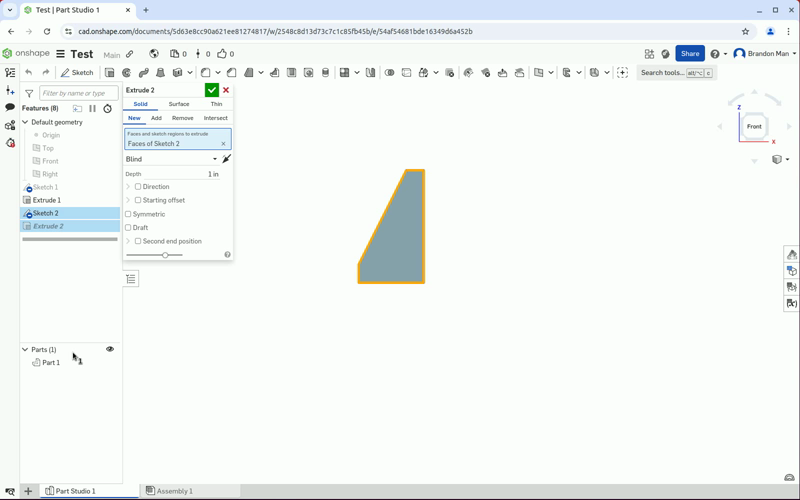
mouse_move(143, 106)
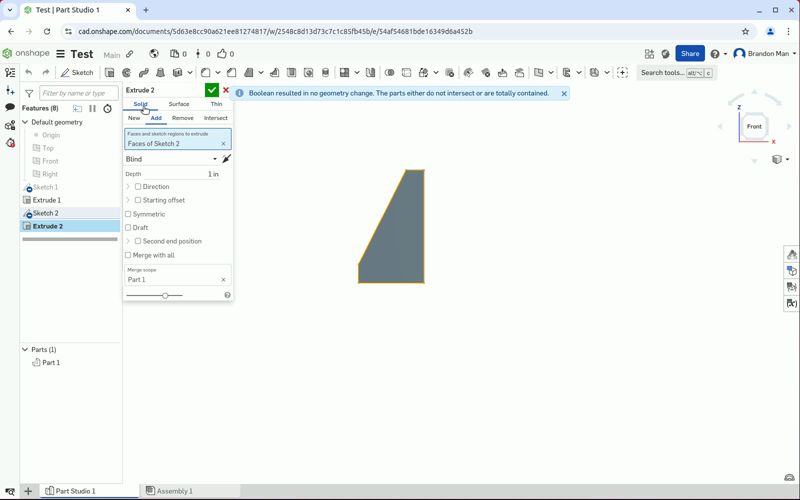
click(143, 106)
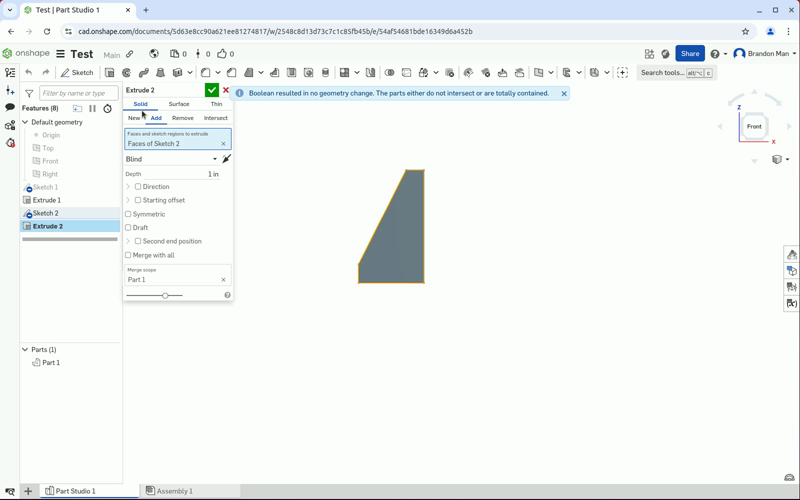
mouse_move(137, 120)
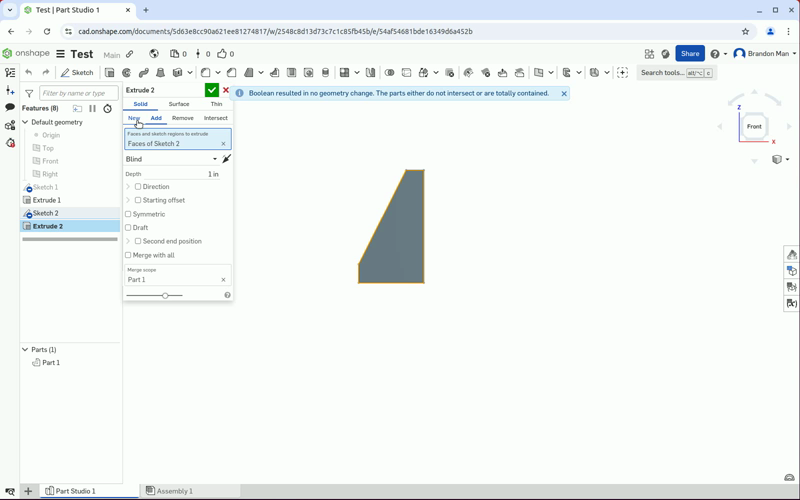
click(137, 120)
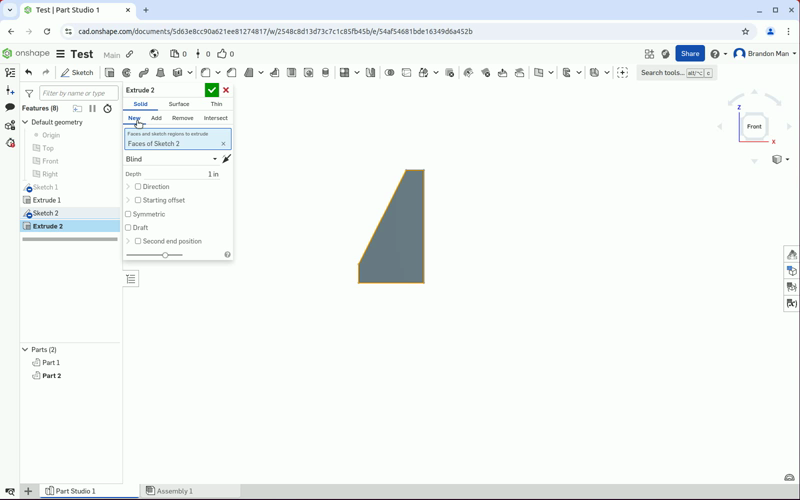
key(tab, 4)
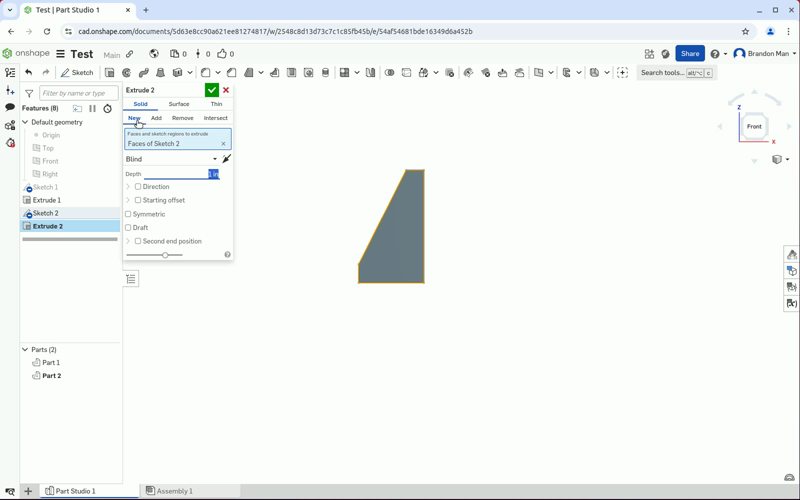
text(3.851)
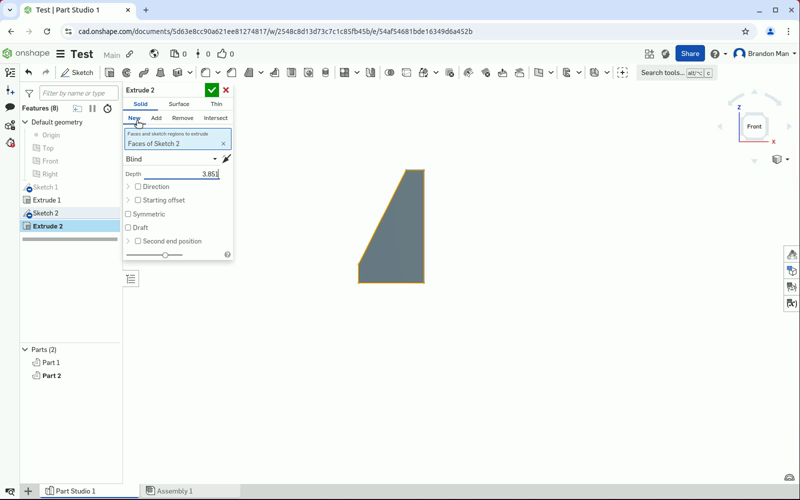
key(enter)
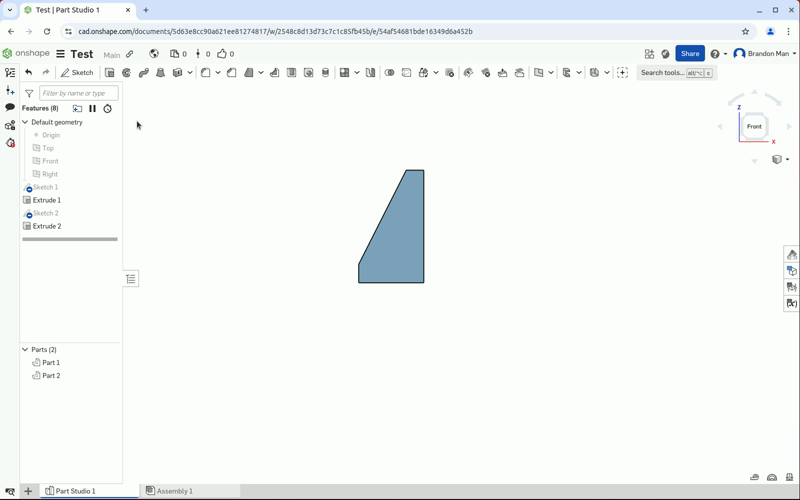
key(shift+h)
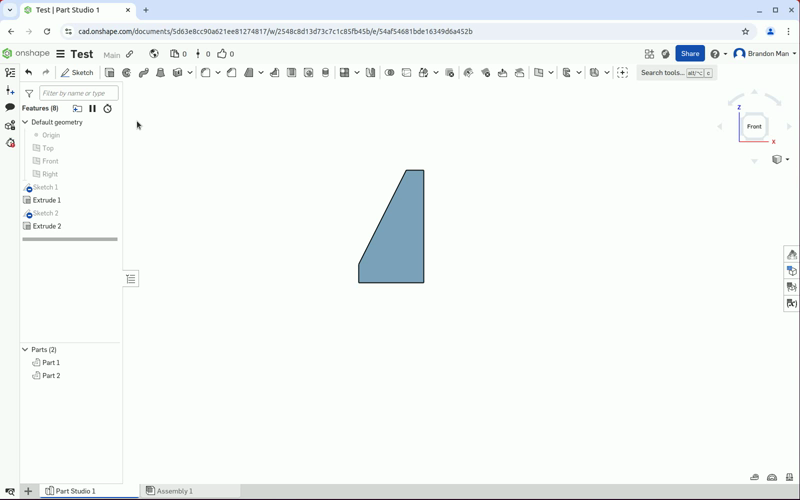
key(shift+h)
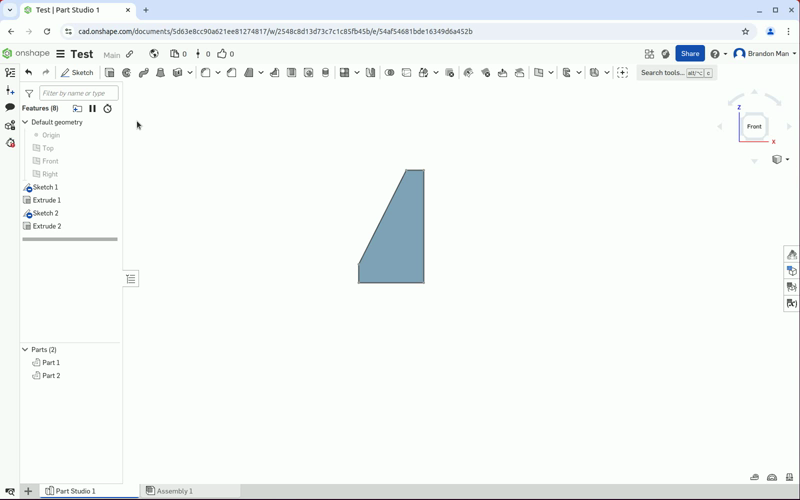
key(shift+7)
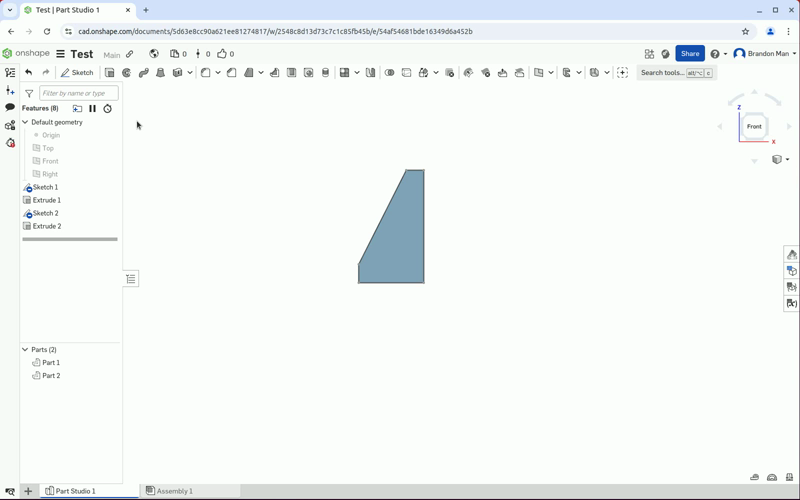
key(left, 2)
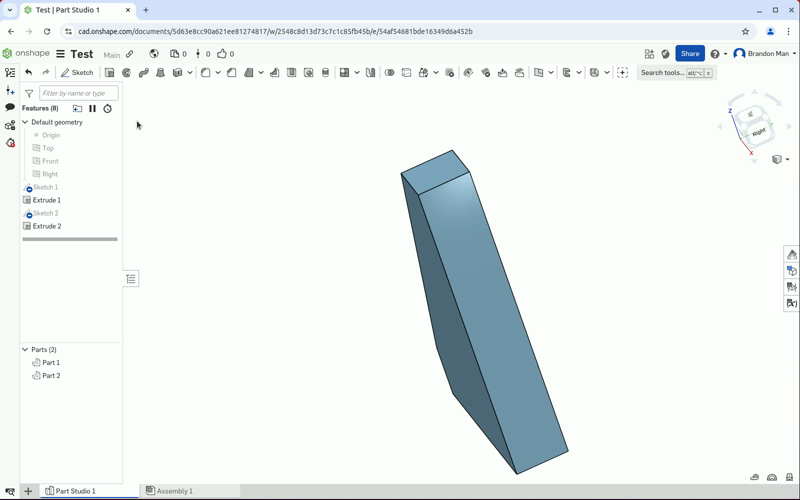
key(down, 2)
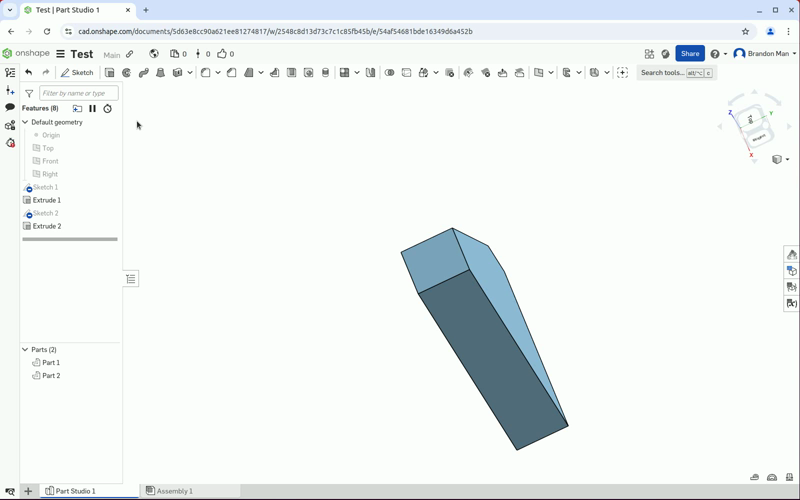
key(up, 2)
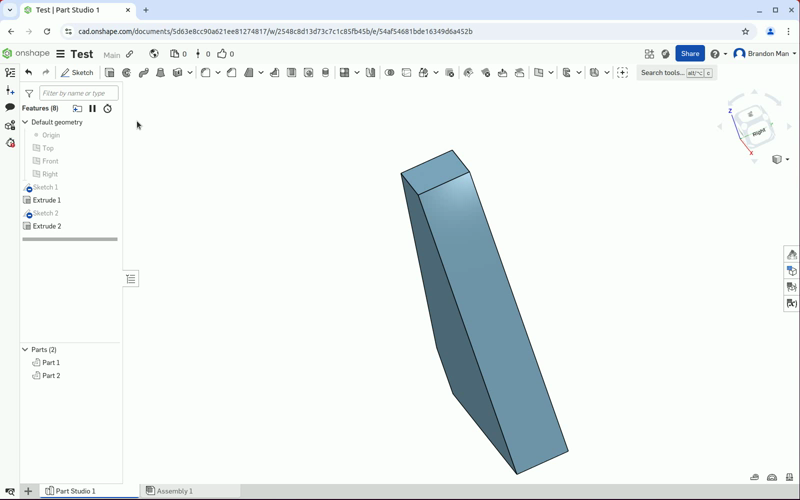
key(right, 2)
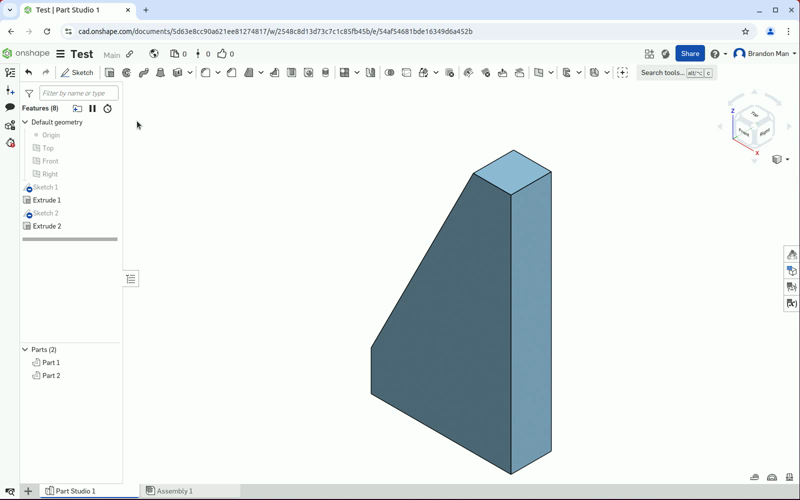
mouse_move(73, 189)
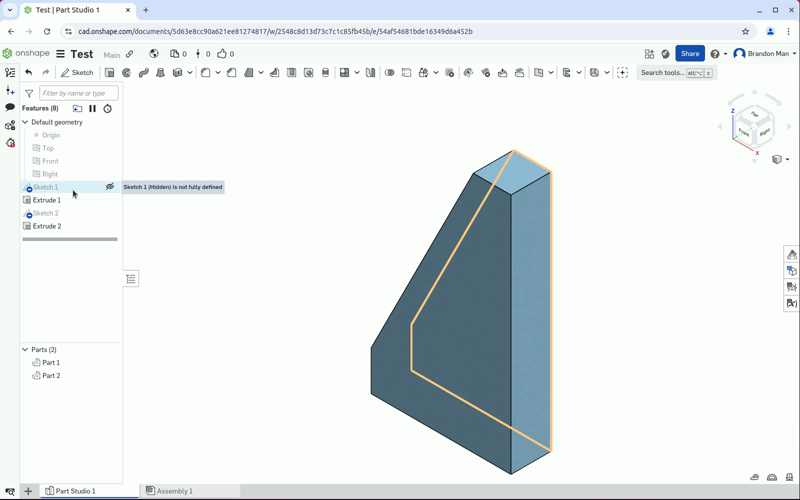
click(73, 189)